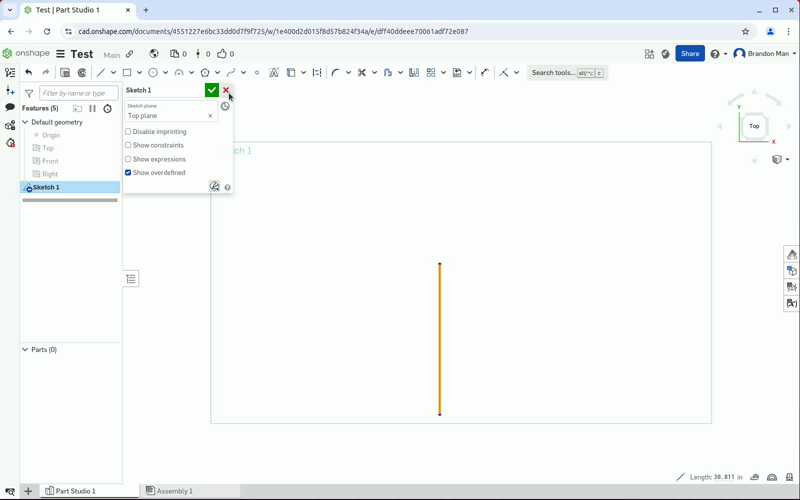
key(shift+h)
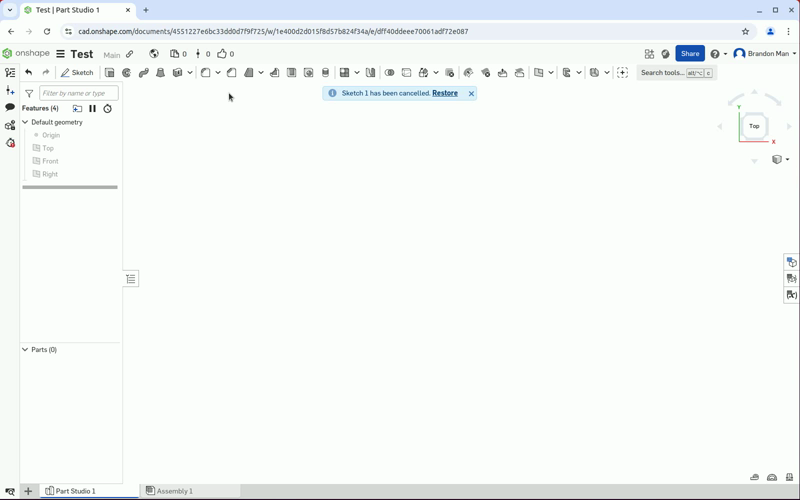
mouse_move(73, 352)
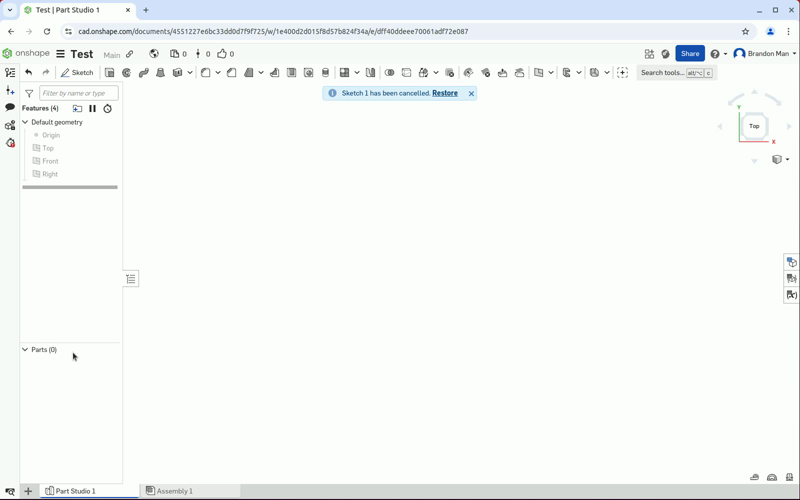
key(y)
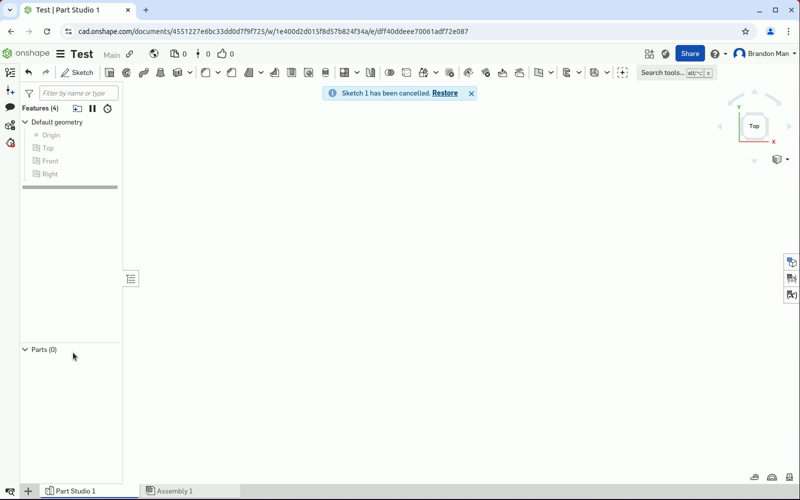
key(shift+p)
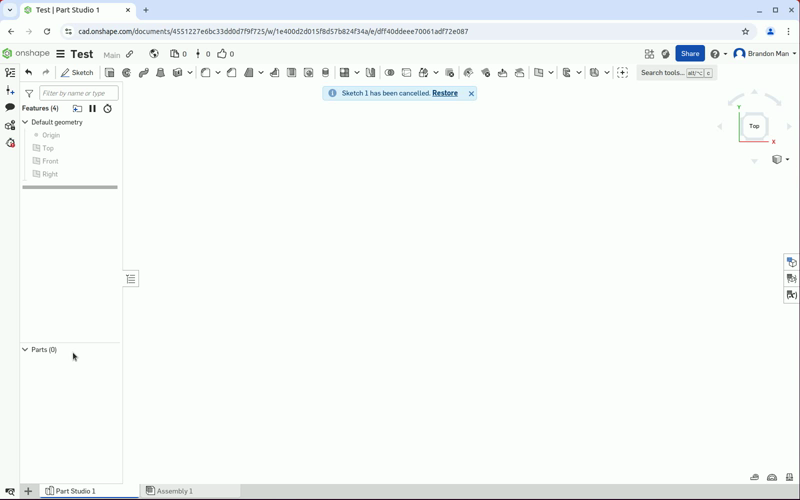
key(space)
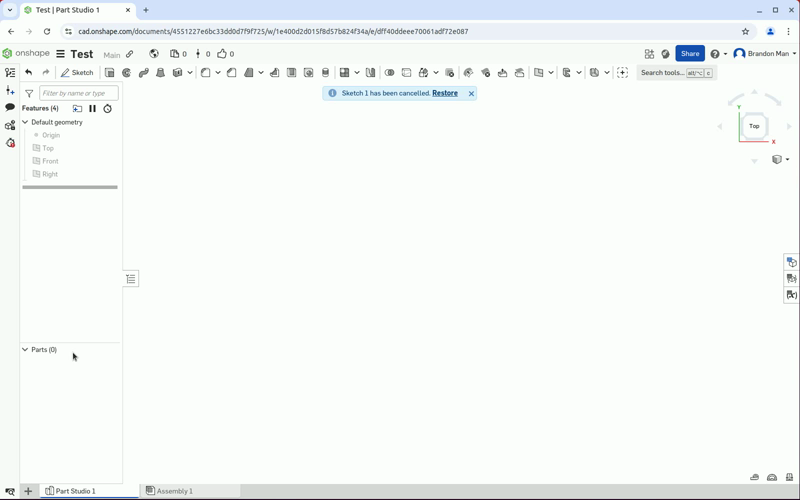
key_down(shift)
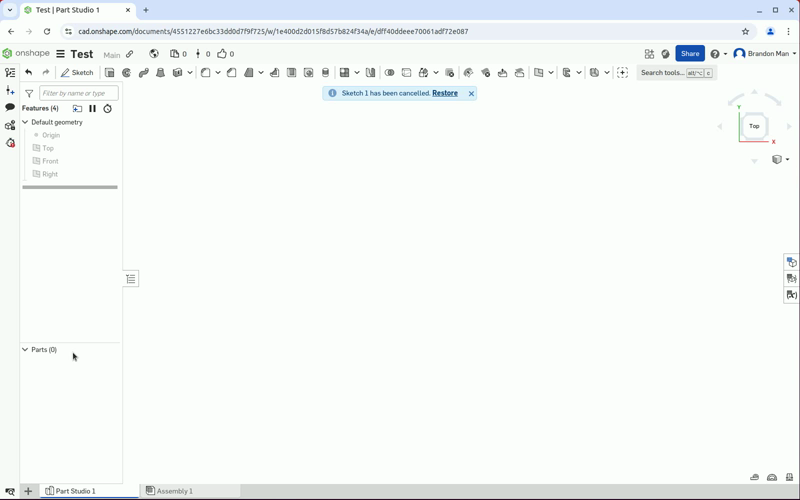
key(up)
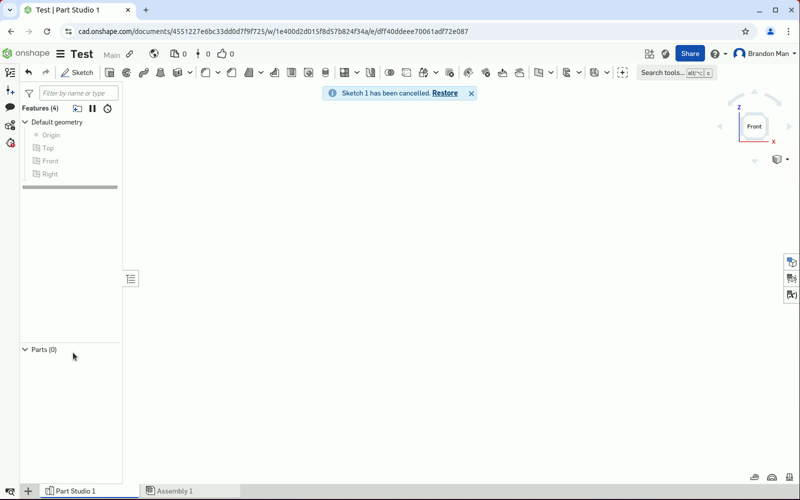
key_up(shift)
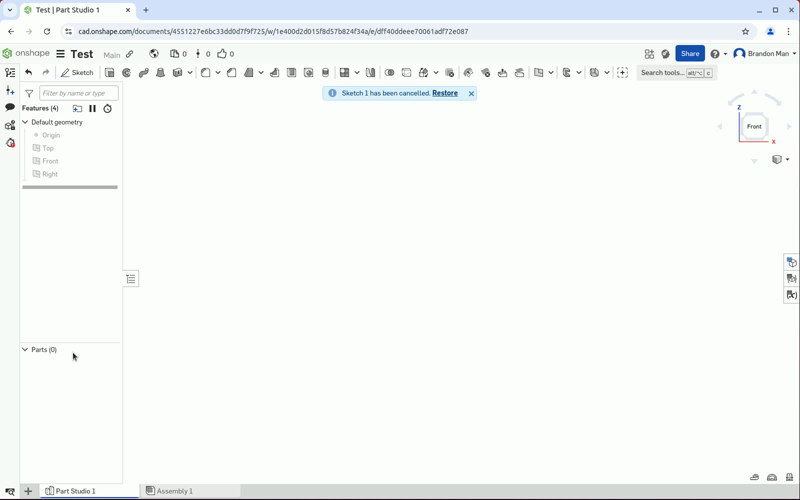
mouse_move(73, 352)
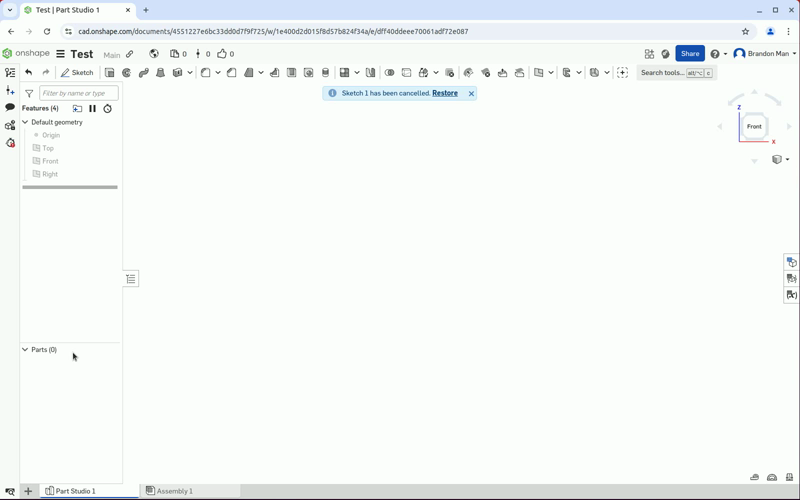
key(shift+y)
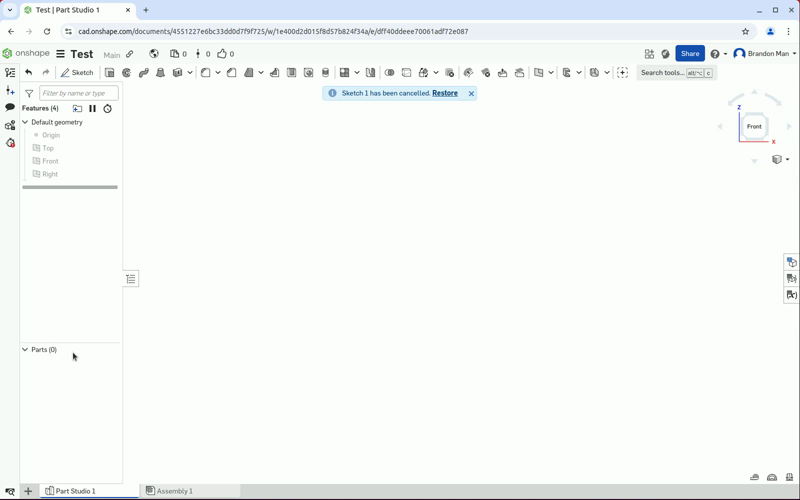
key(shift+s)
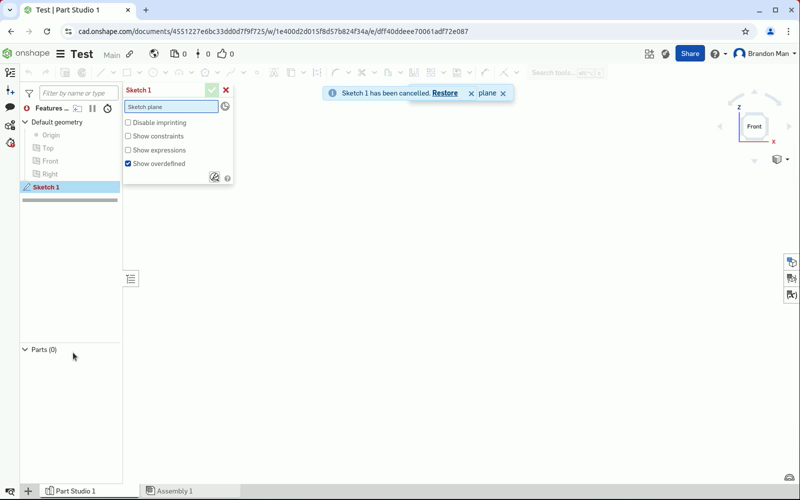
mouse_move(73, 163)
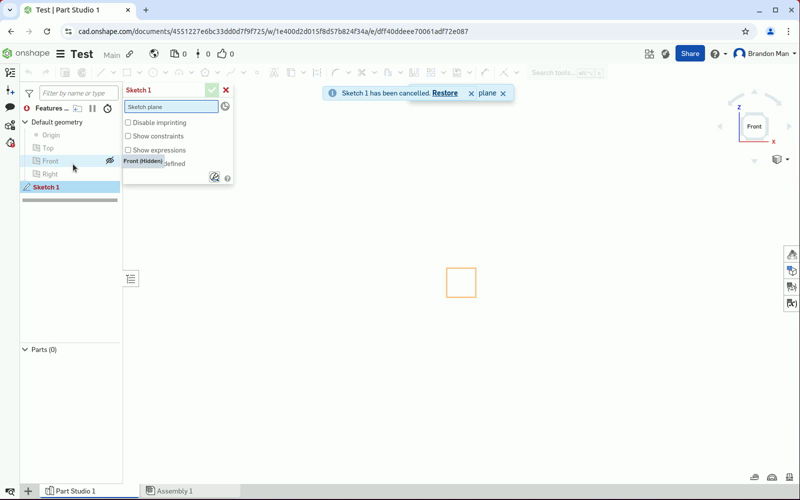
click(73, 163)
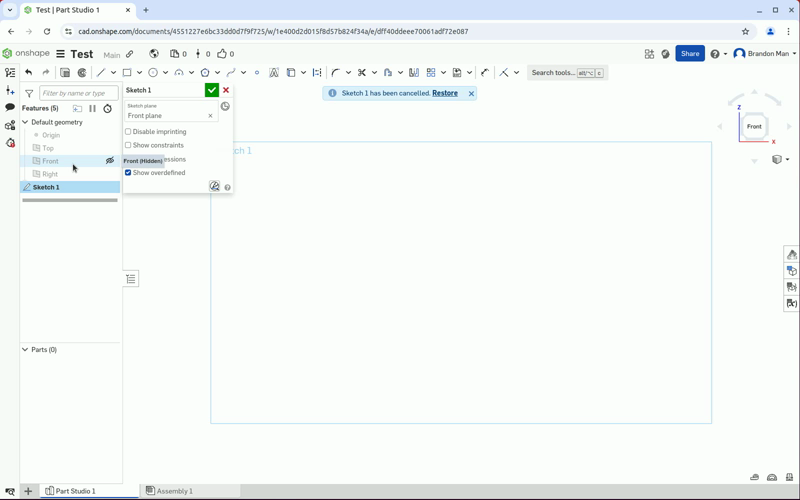
mouse_move(73, 352)
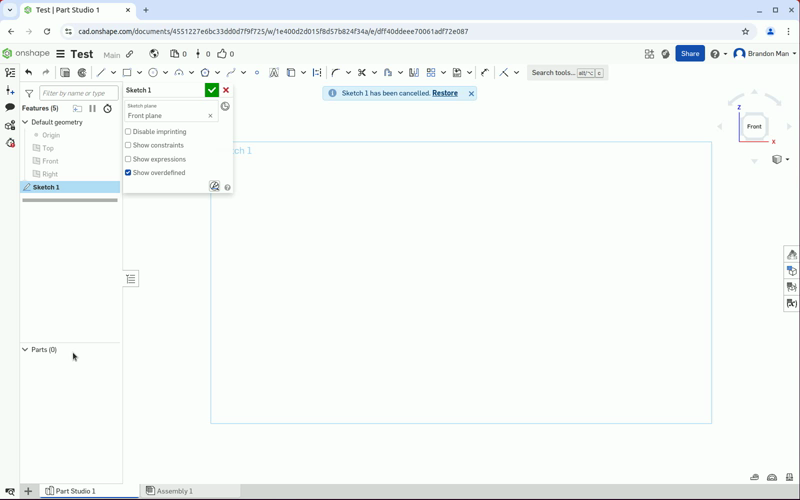
key(y)
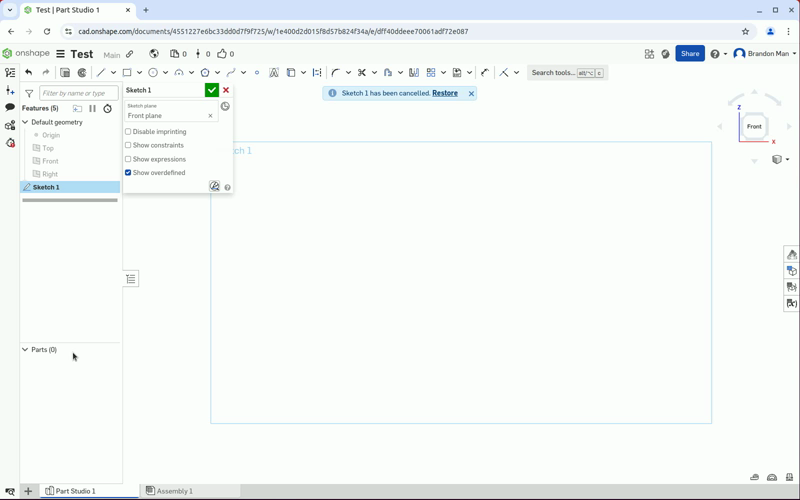
key(l)
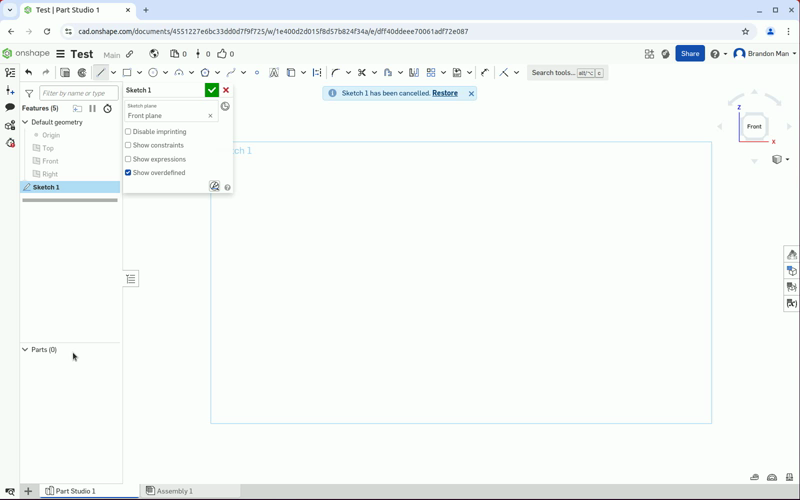
key_down(shift)
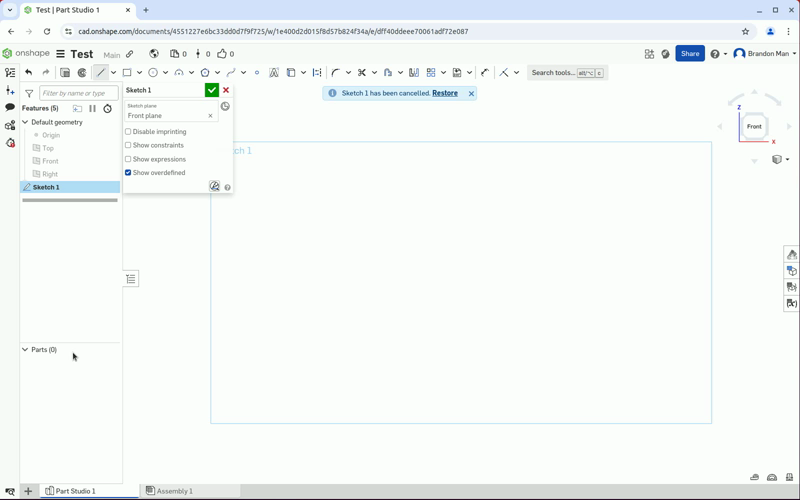
mouse_move(460, 282)
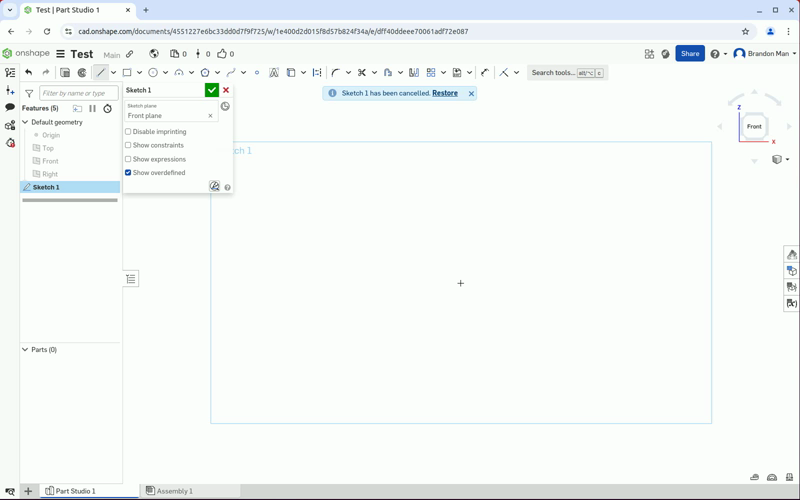
click(460, 282)
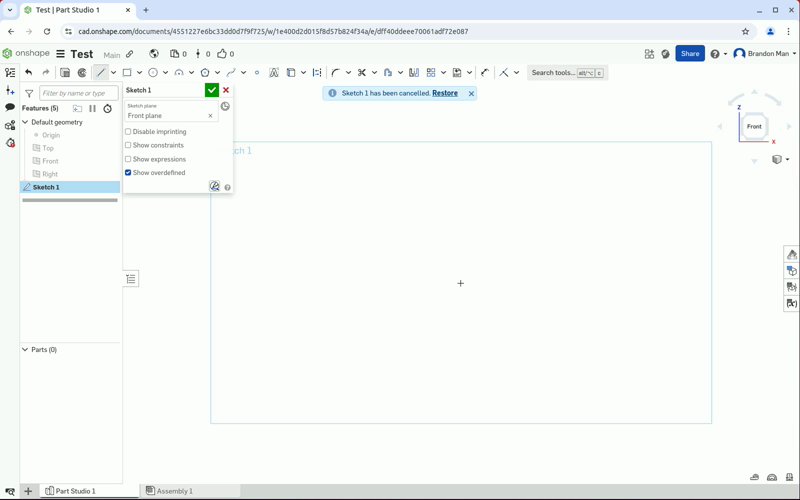
key_up(shift)
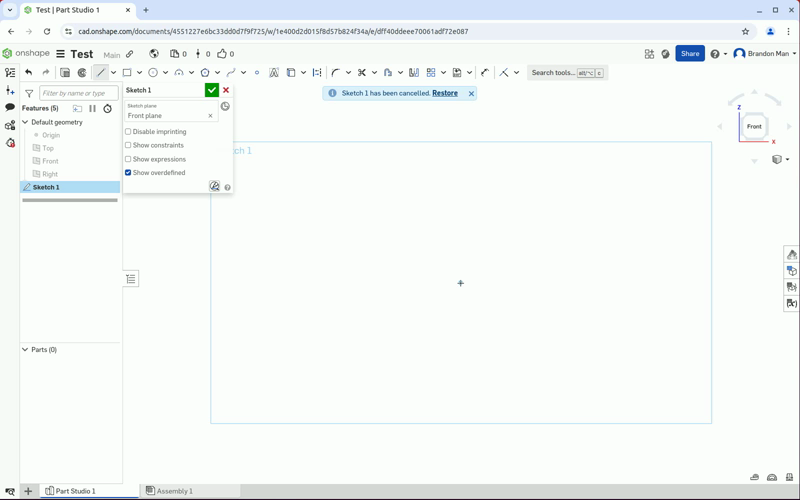
key_down(shift)
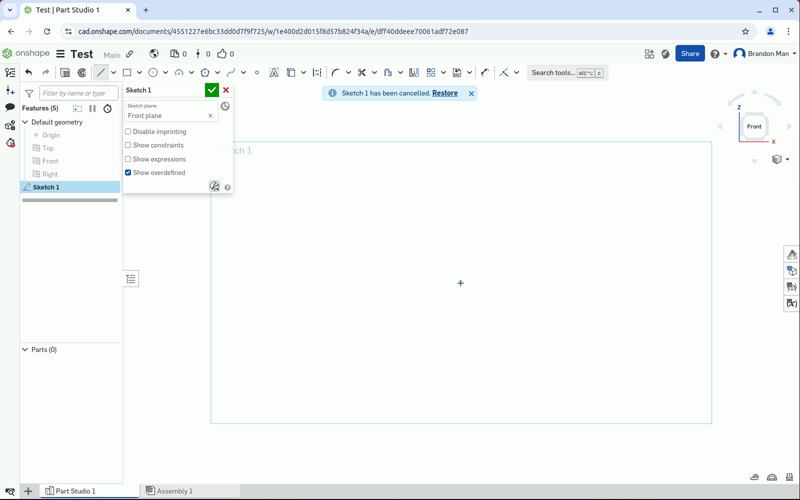
mouse_move(573, 282)
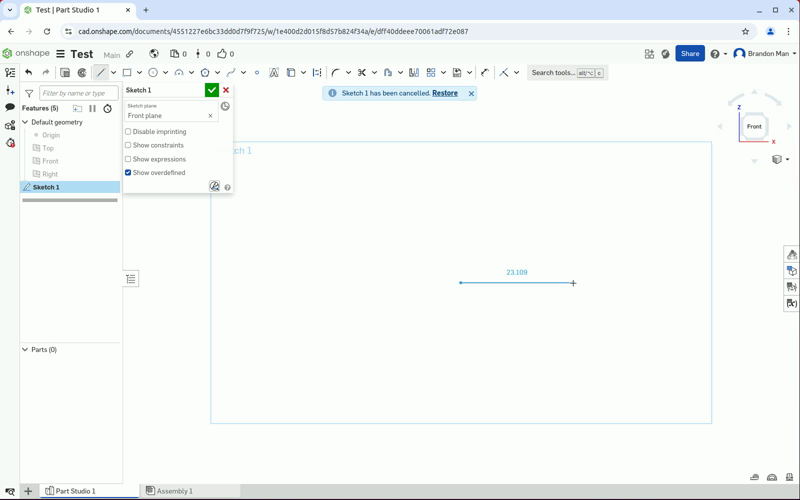
click(573, 282)
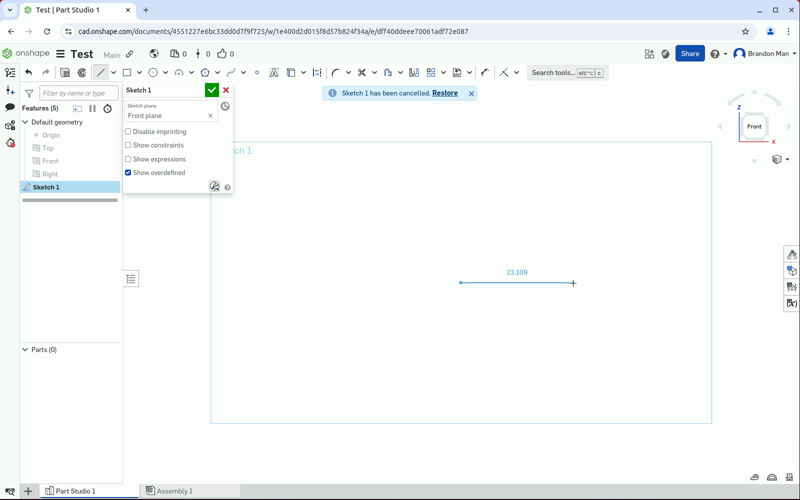
key_up(shift)
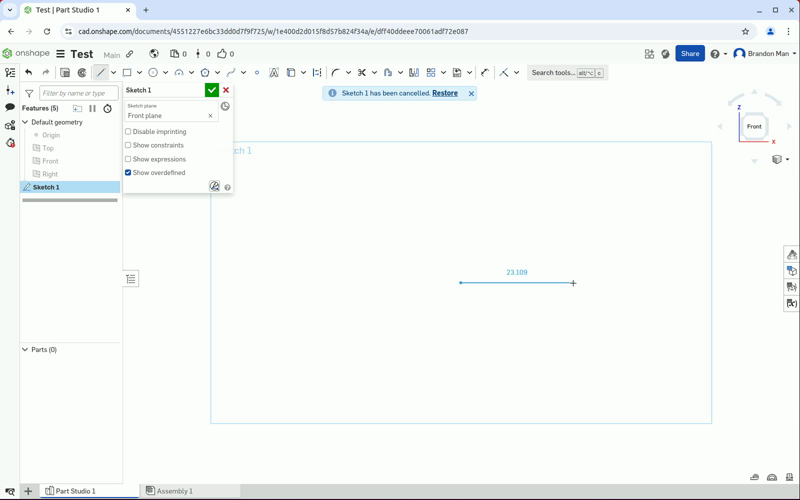
key_down(shift)
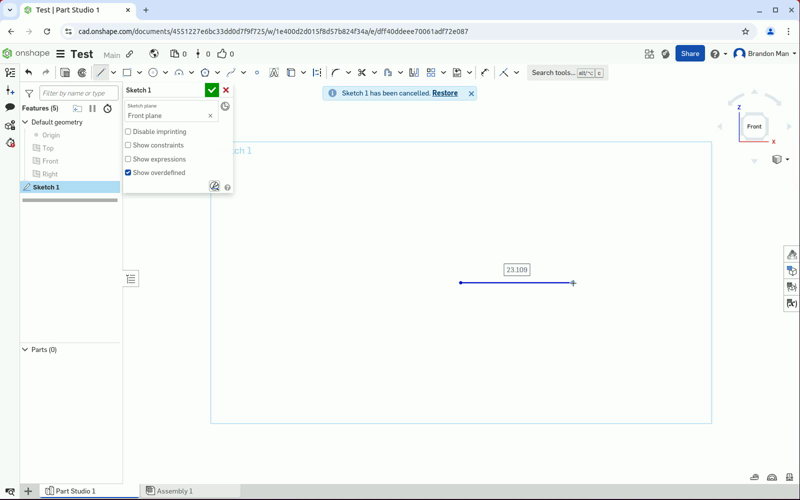
mouse_move(589, 282)
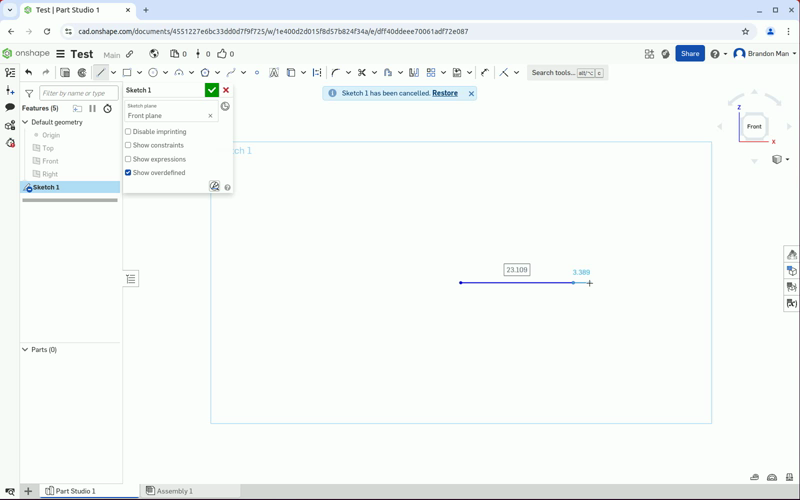
mouse_move(573, 264)
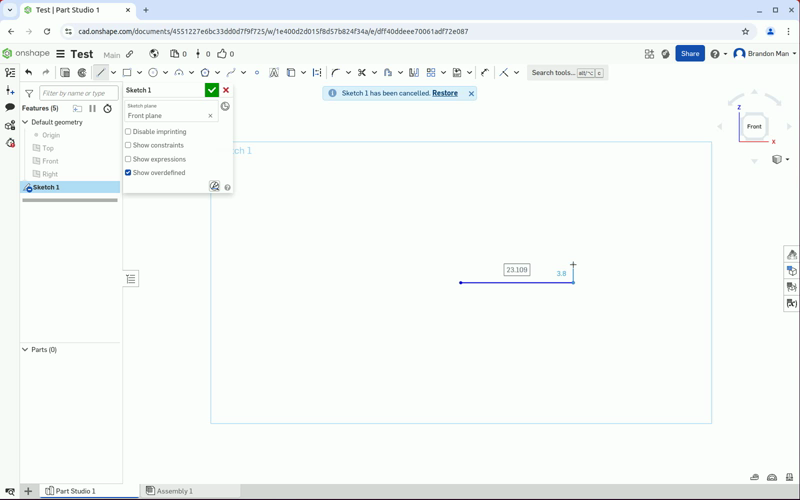
click(573, 264)
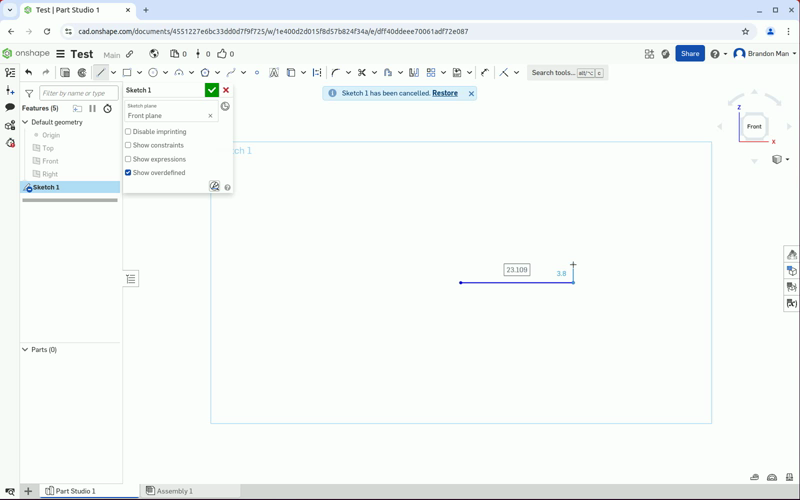
key_up(shift)
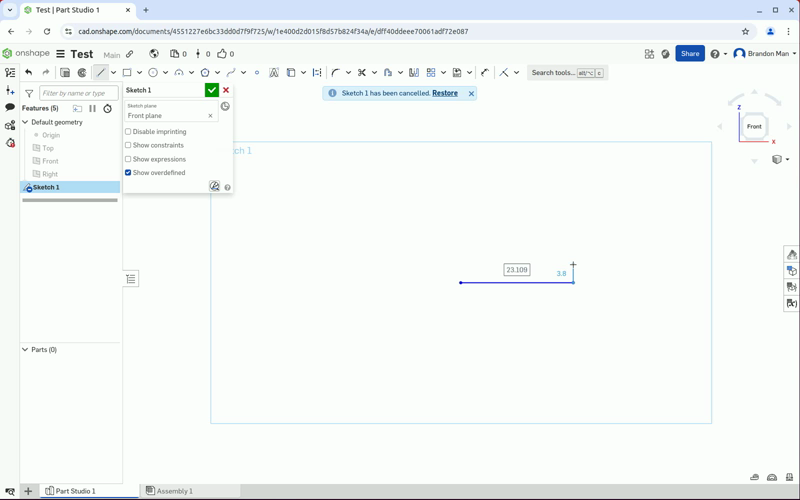
key_down(shift)
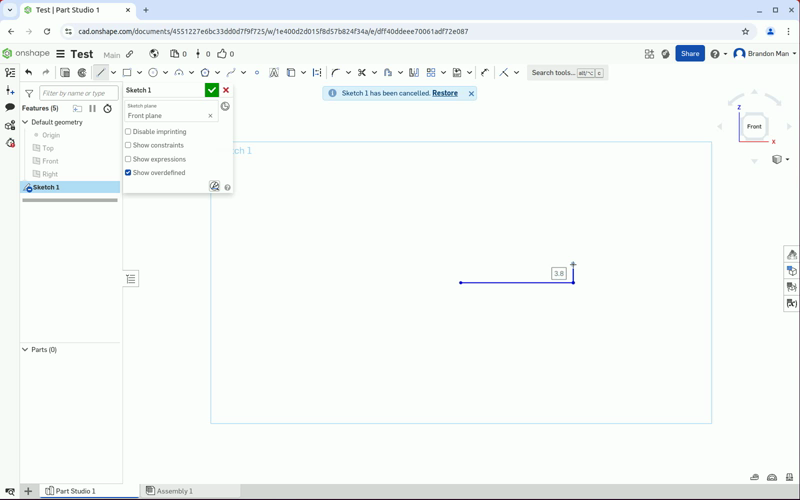
mouse_move(498, 264)
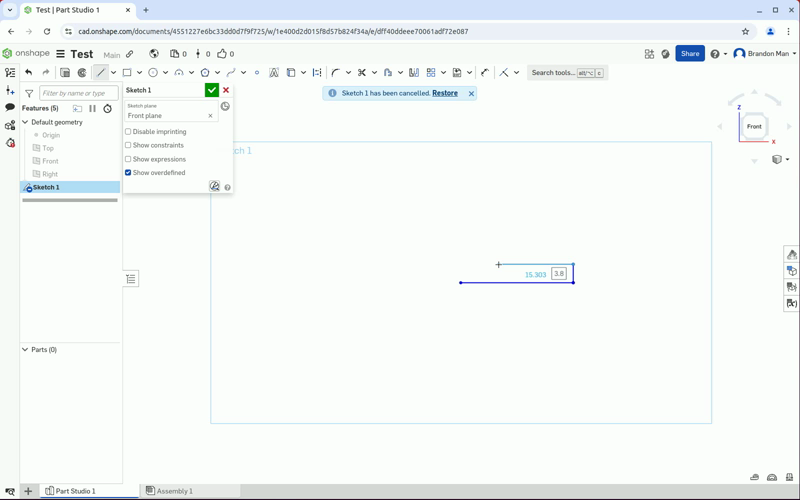
click(498, 264)
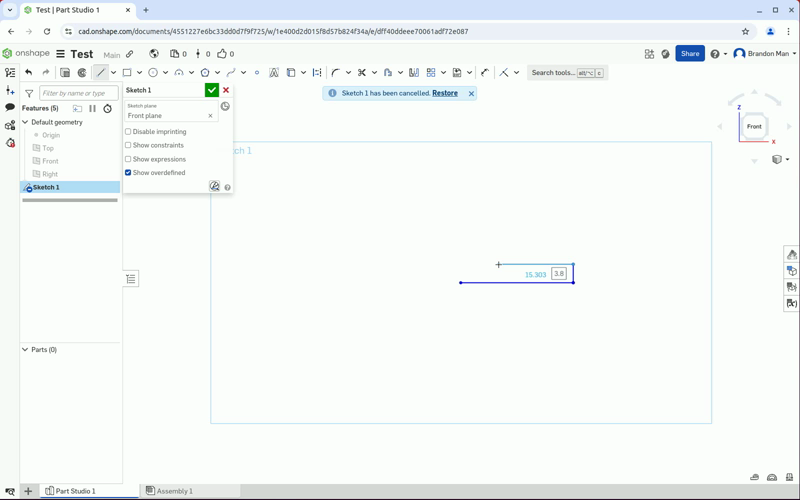
key_up(shift)
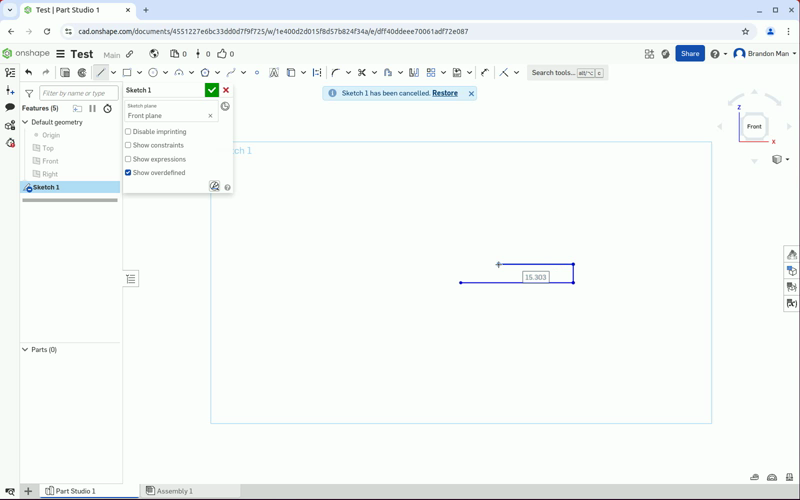
key_down(shift)
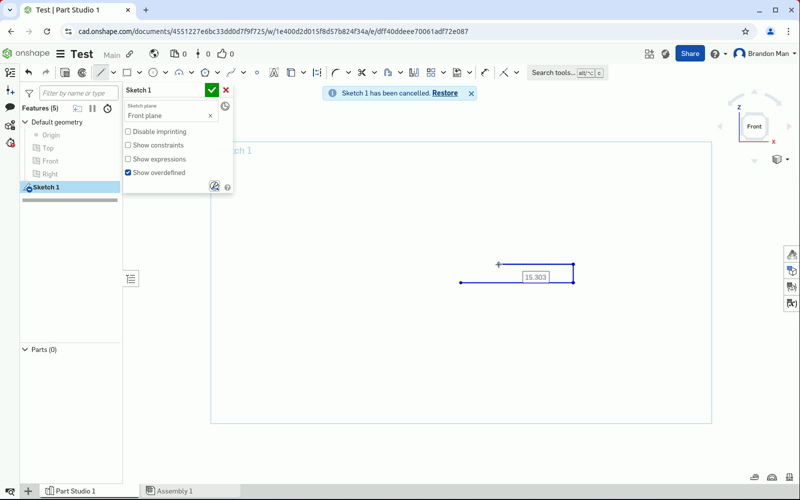
mouse_move(528, 264)
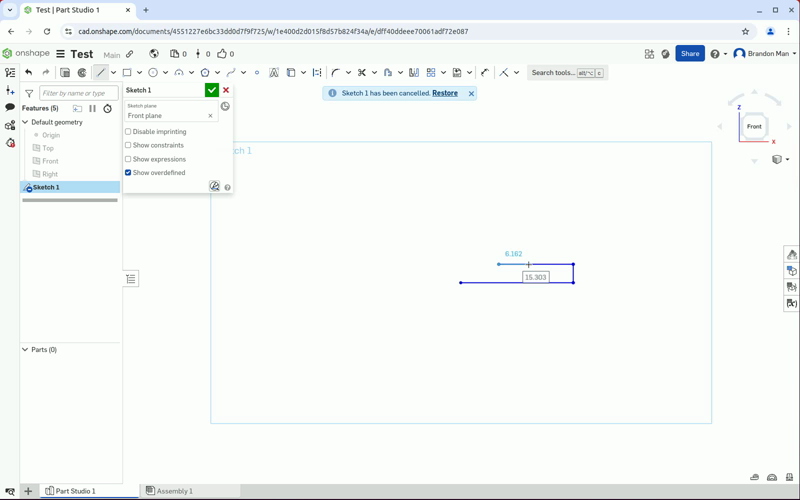
mouse_move(498, 226)
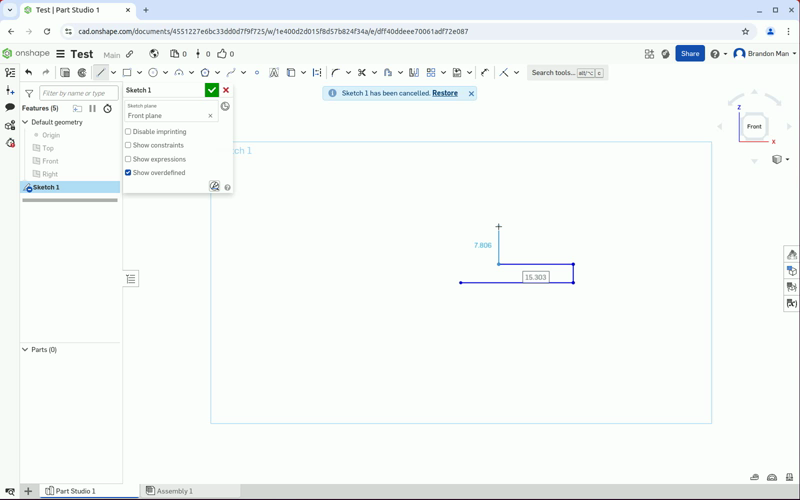
click(498, 226)
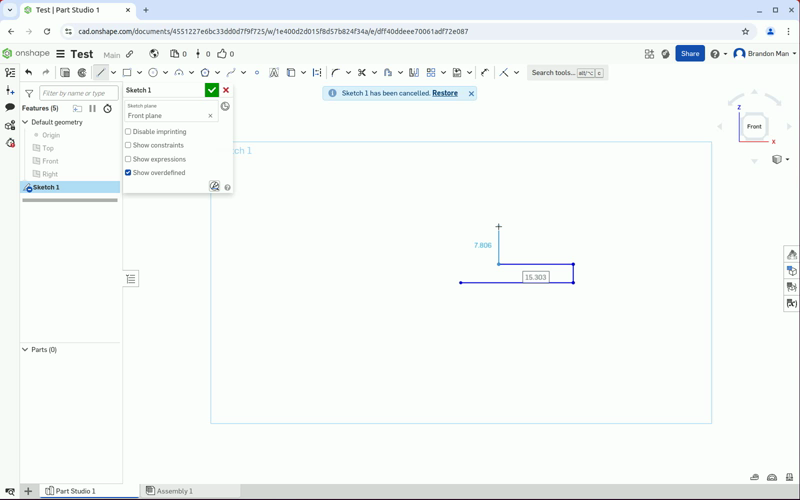
key_up(shift)
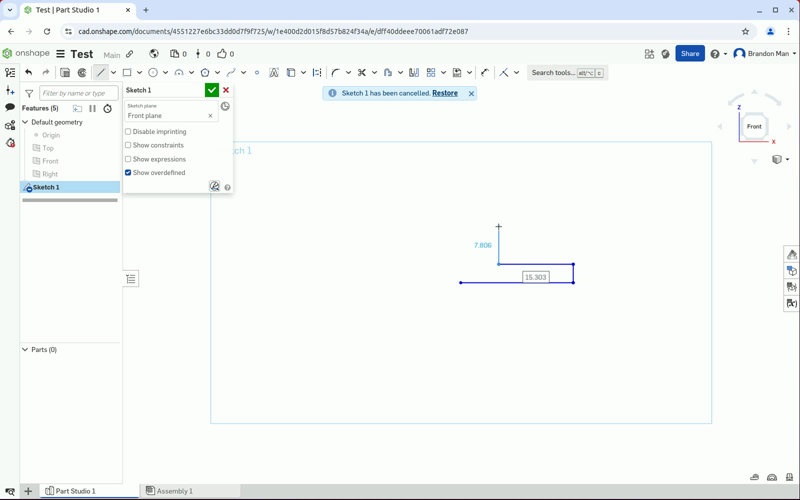
key_down(shift)
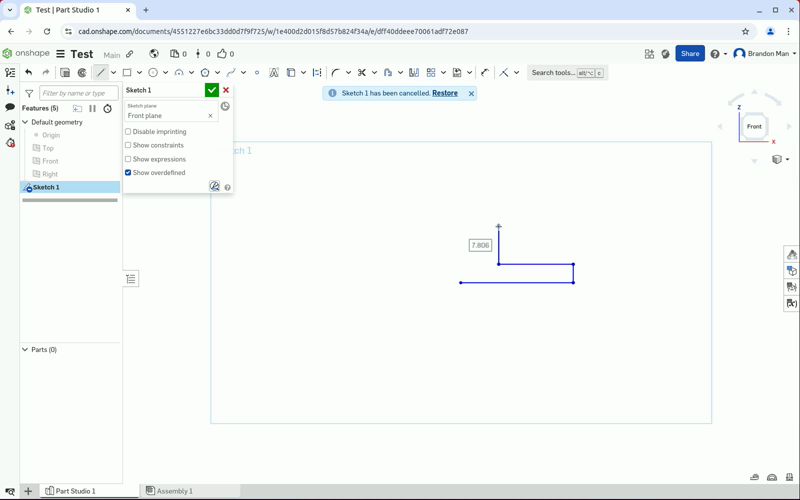
mouse_move(528, 226)
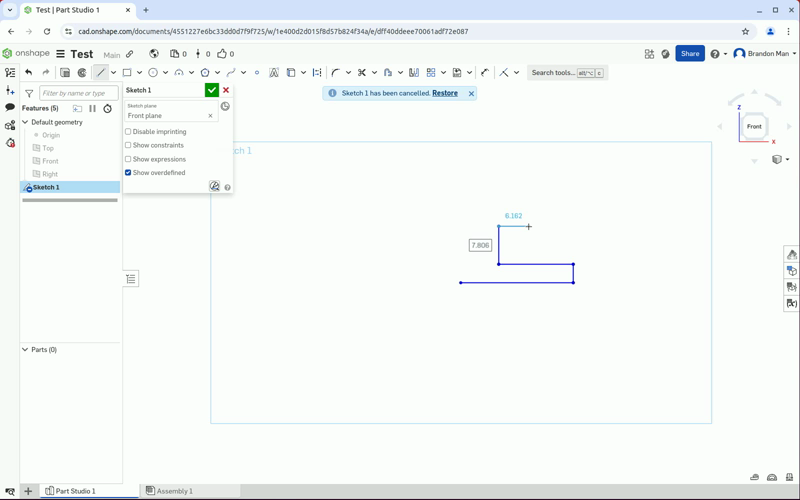
mouse_move(498, 208)
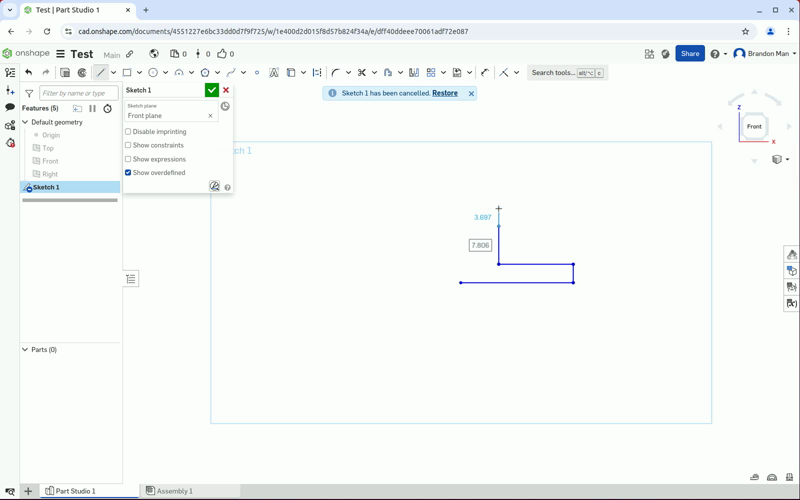
click(498, 208)
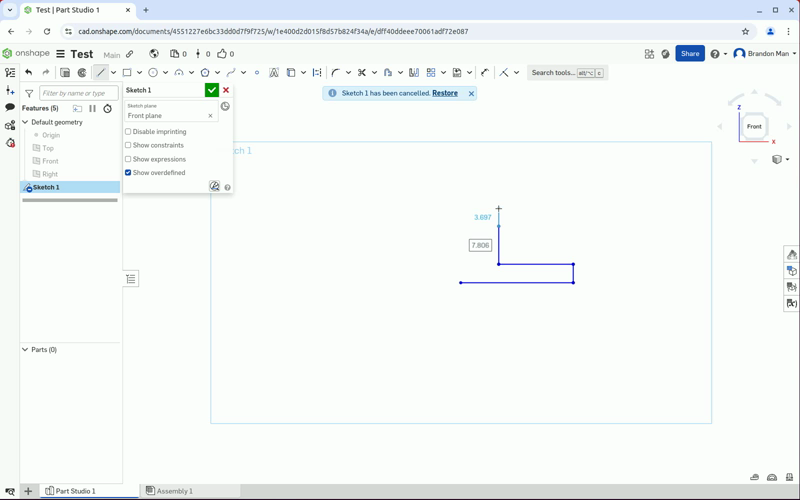
key_up(shift)
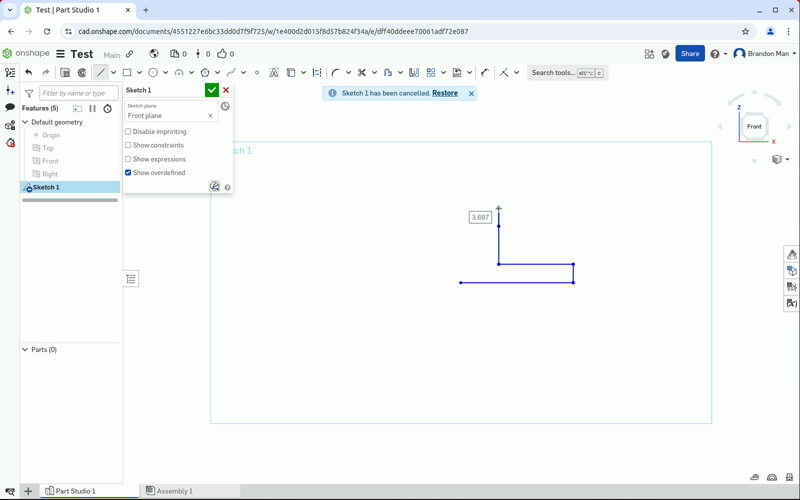
key_down(shift)
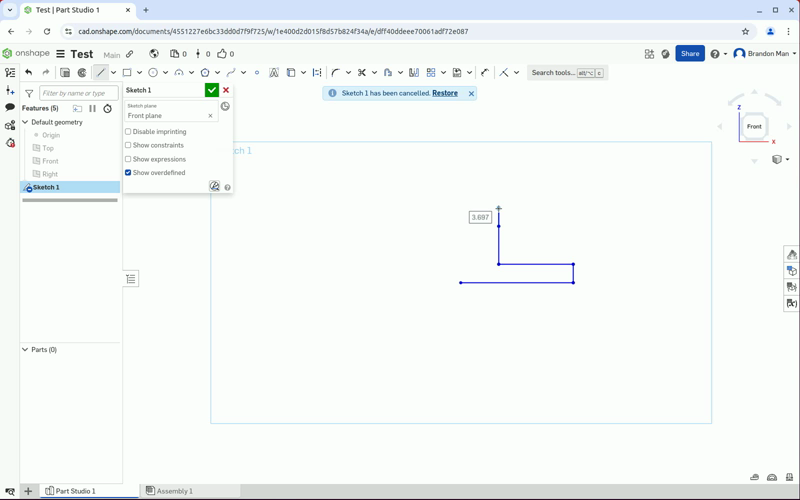
mouse_move(528, 208)
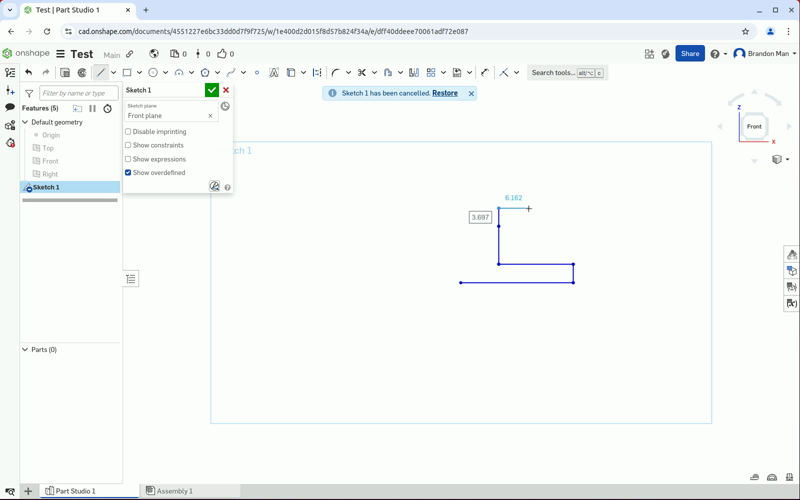
mouse_move(460, 208)
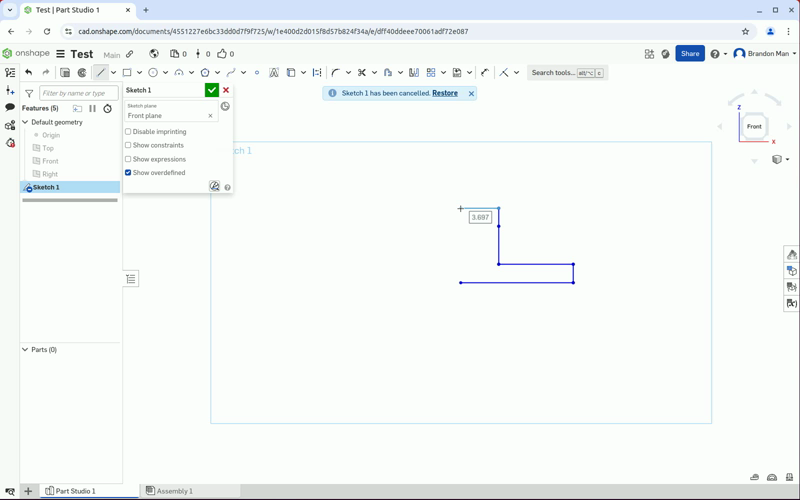
click(460, 208)
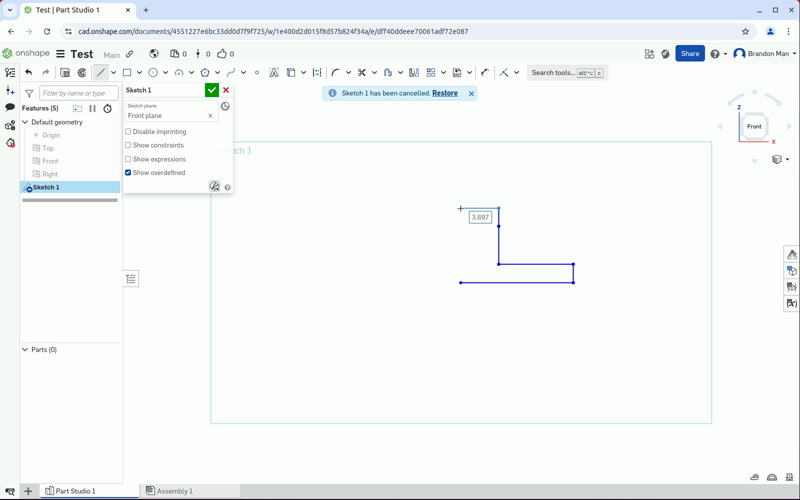
key_up(shift)
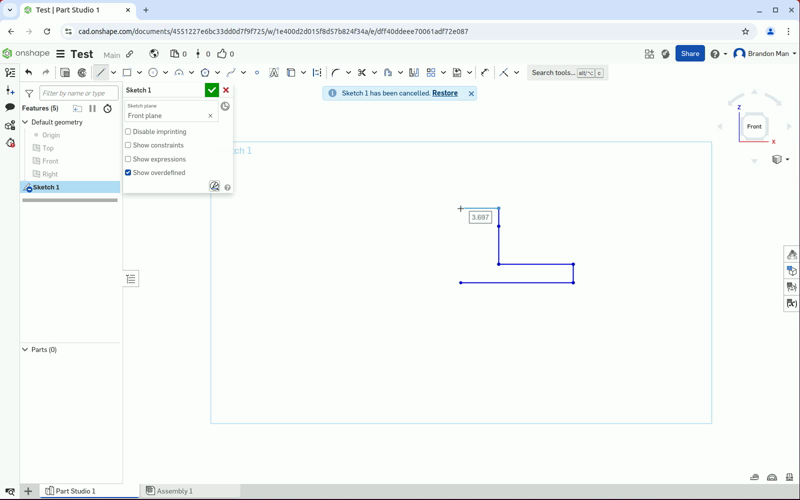
key_down(shift)
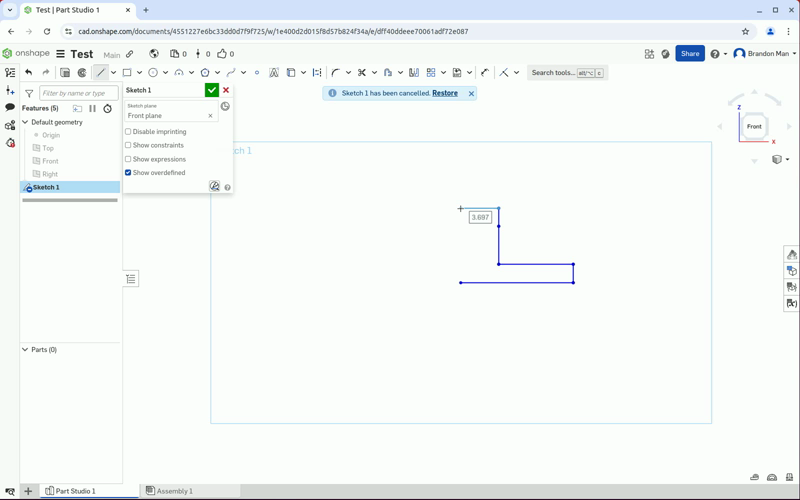
mouse_move(460, 282)
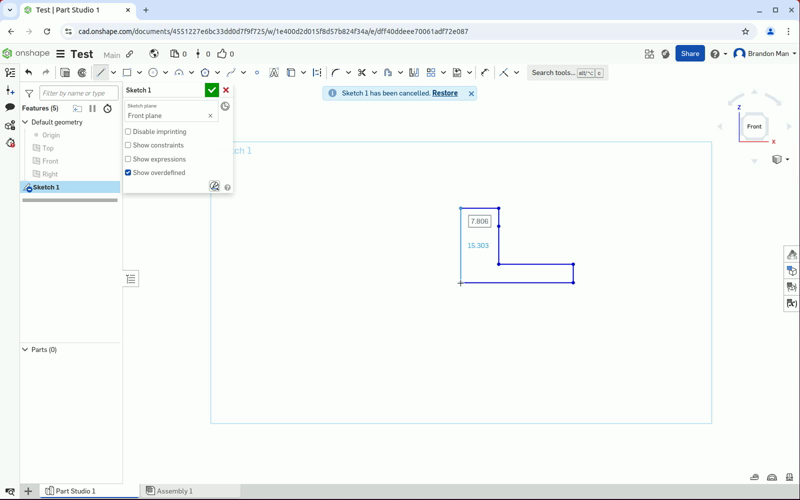
key_up(shift)
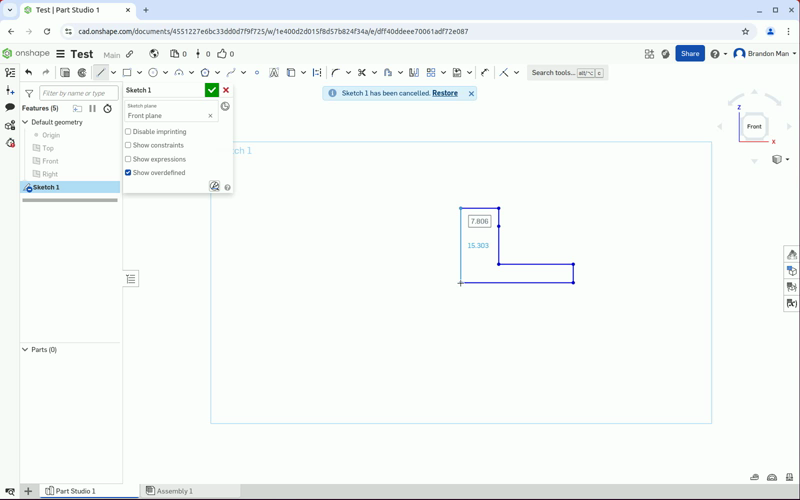
click(460, 282)
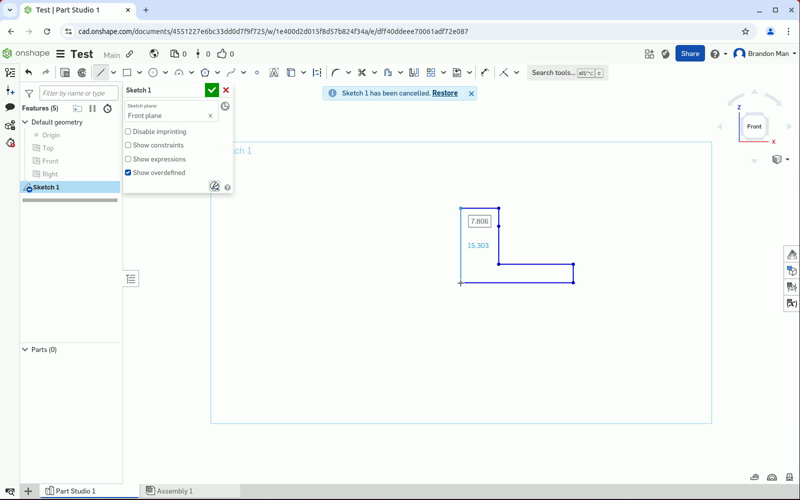
key(esc)
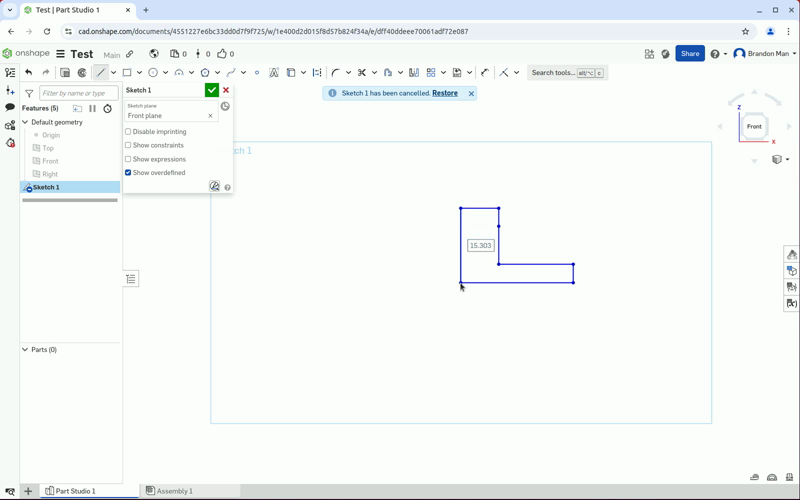
mouse_move(465, 275)
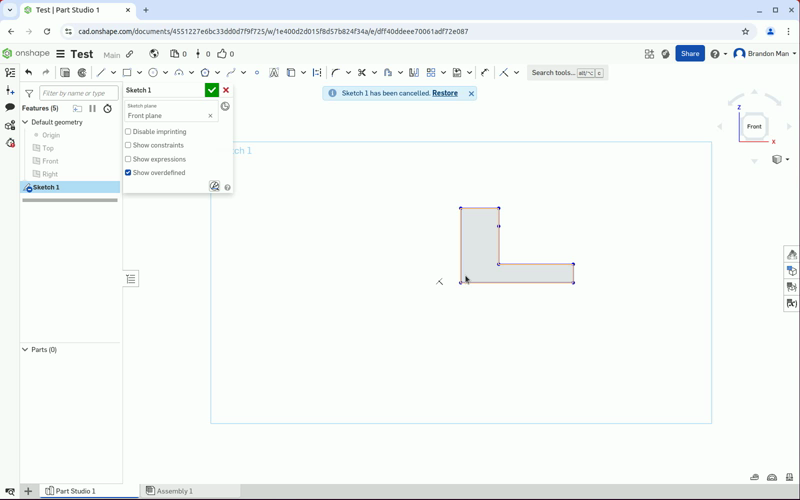
click(465, 275)
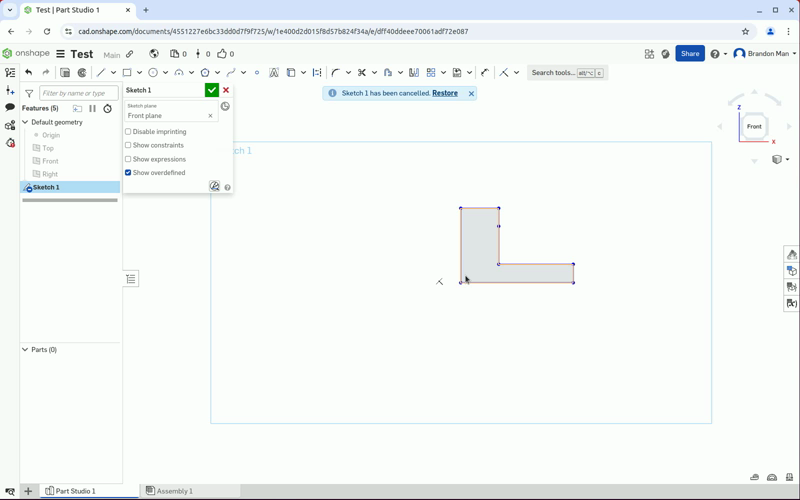
mouse_move(73, 352)
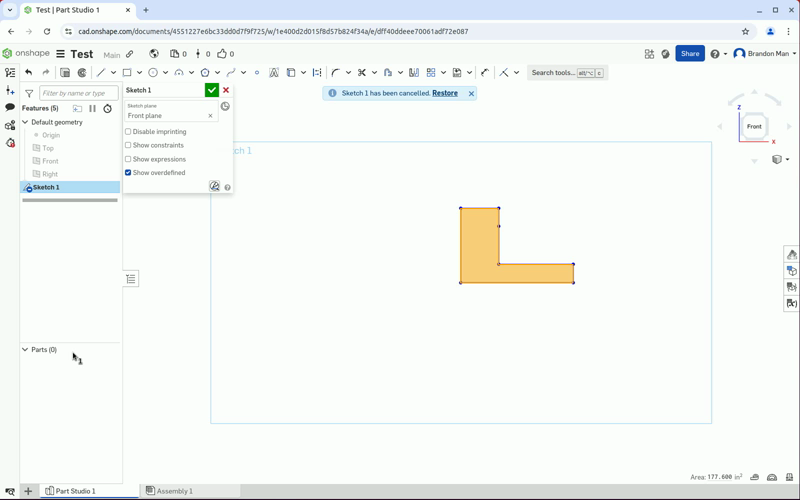
key(shift+y)
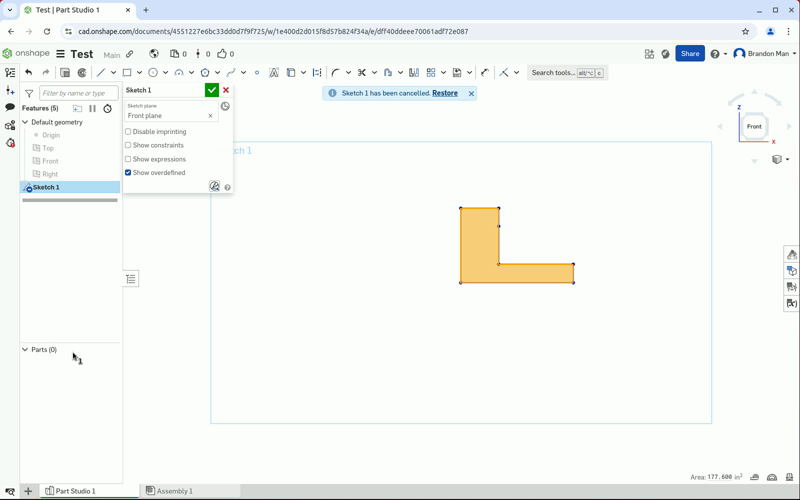
key(shift+e)
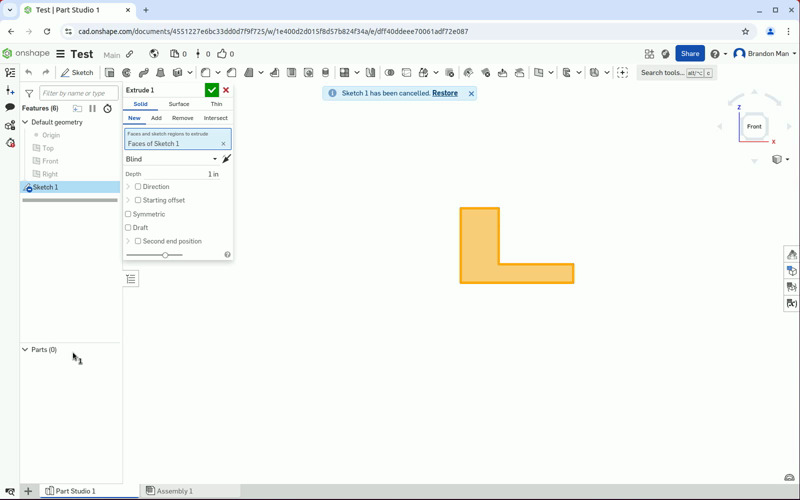
mouse_move(143, 106)
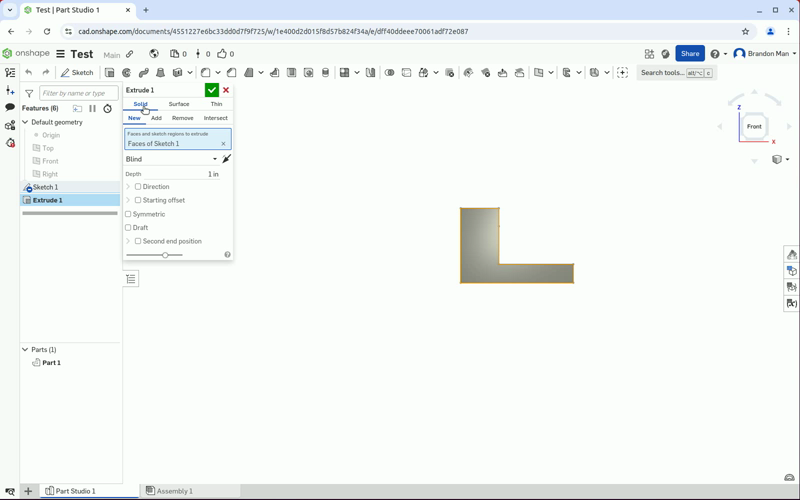
click(143, 106)
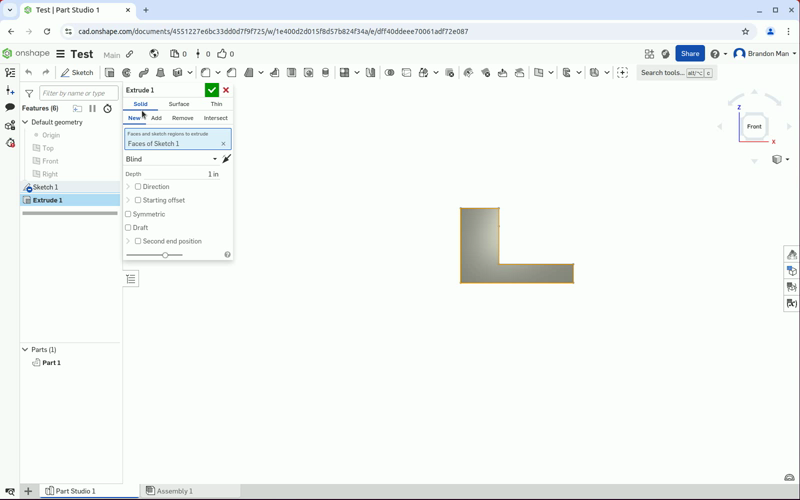
mouse_move(137, 120)
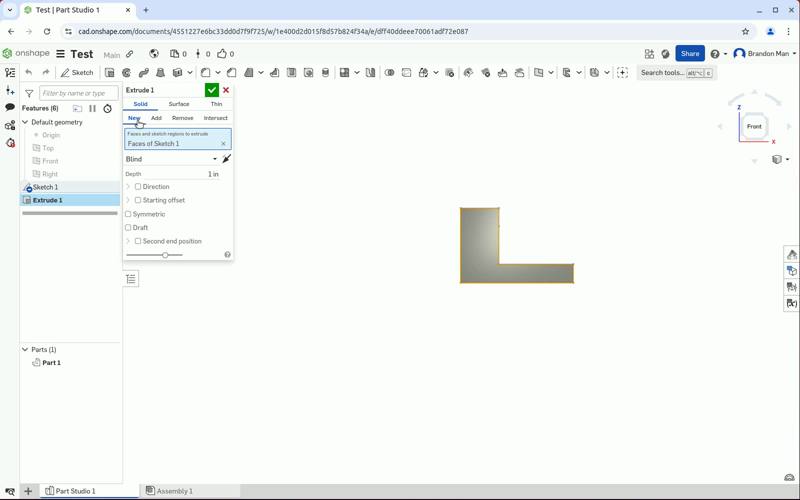
click(137, 120)
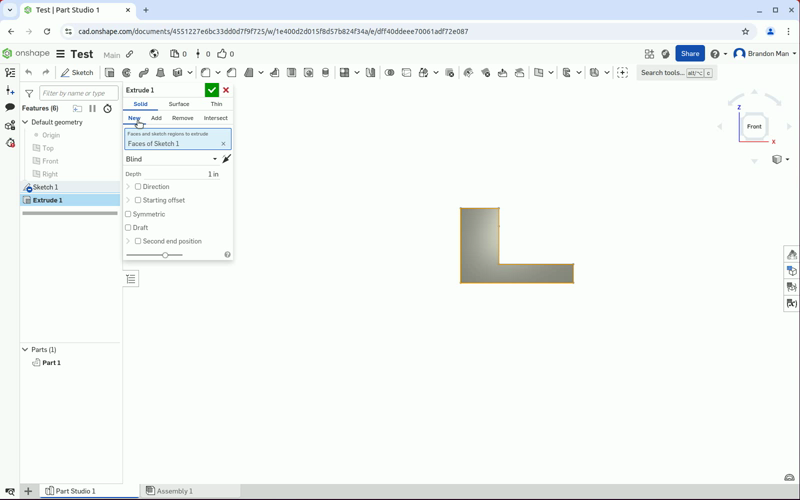
key(tab, 4)
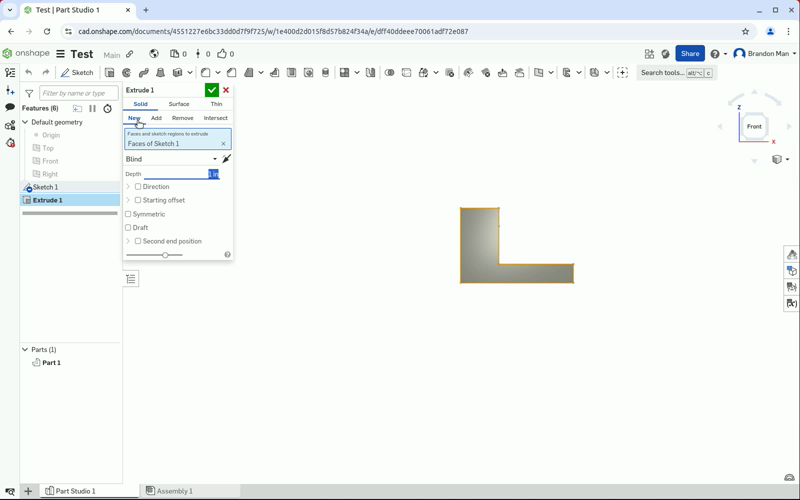
text(15.406)
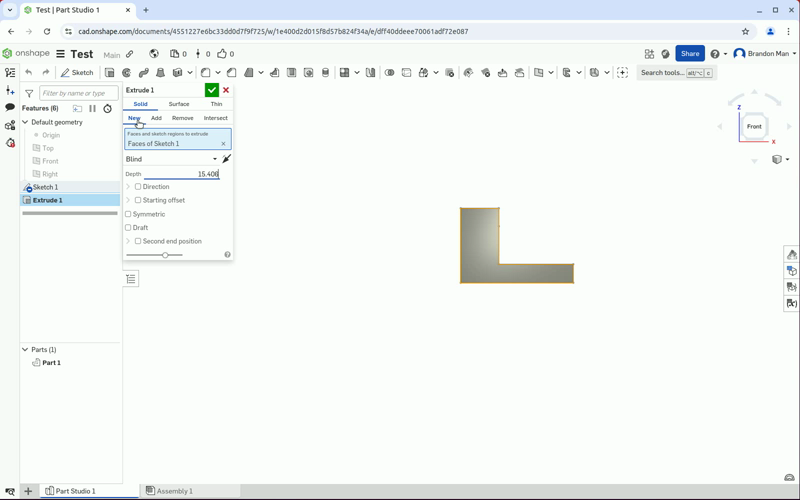
key(tab, 3)
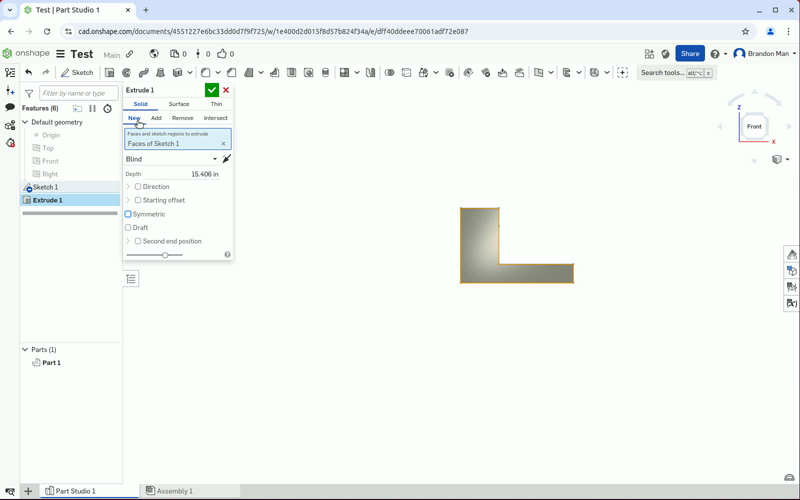
key(space)
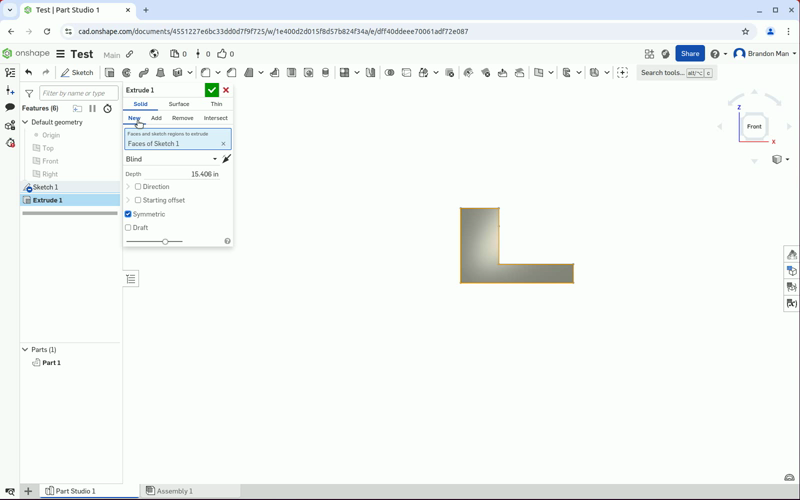
key(enter)
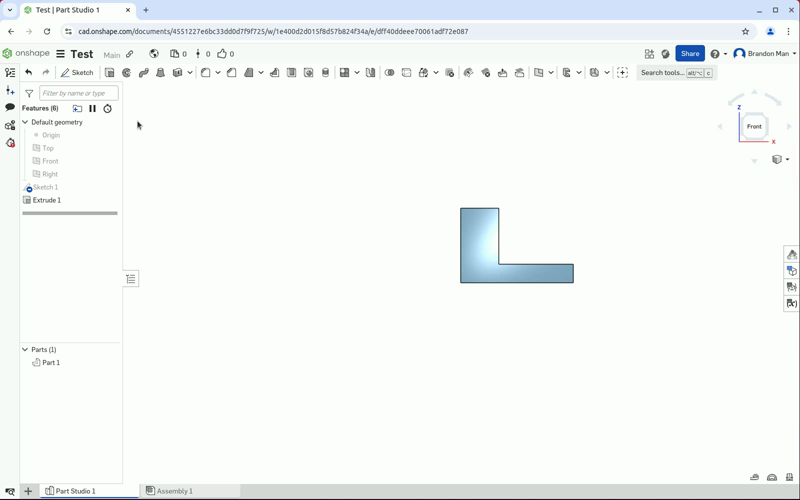
key(shift+h)
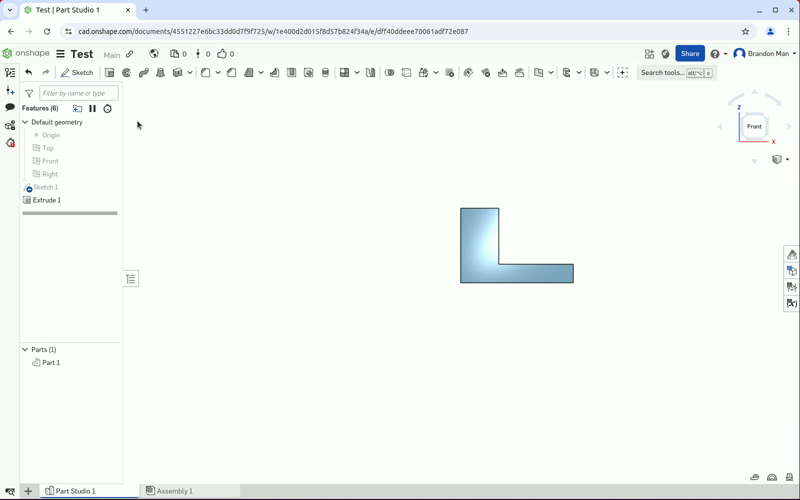
key(shift+h)
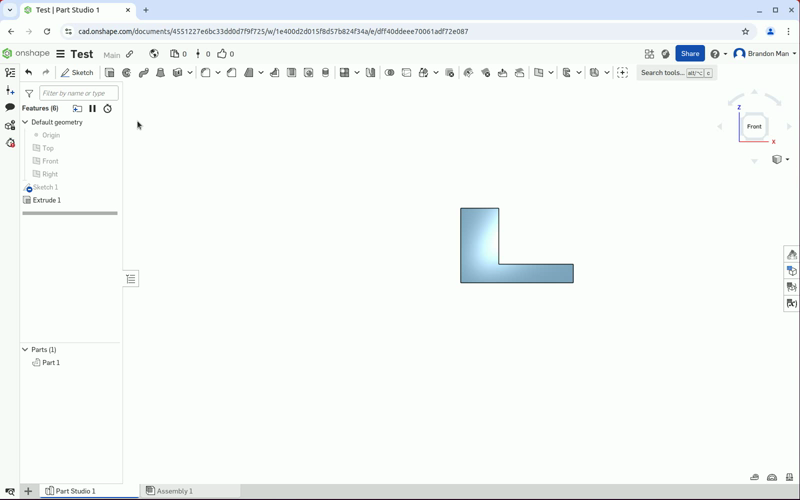
mouse_move(73, 189)
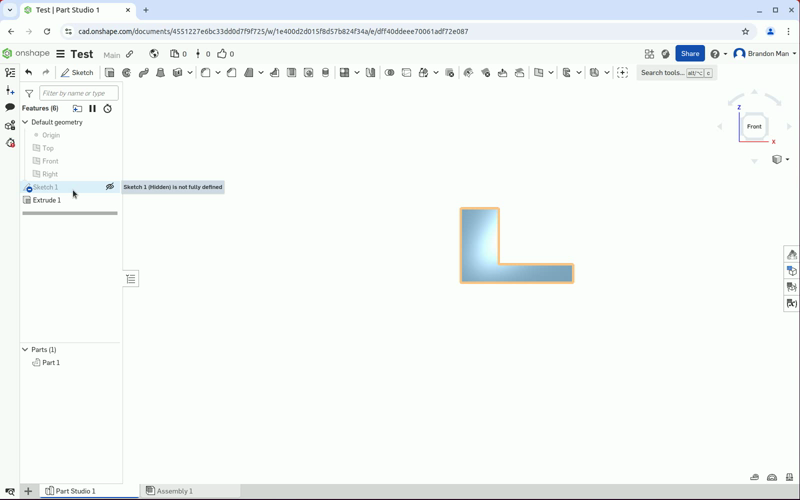
click(73, 189)
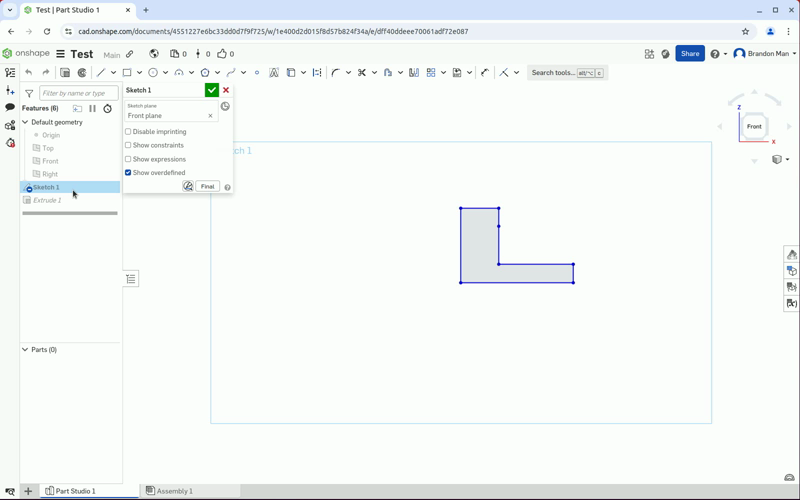
mouse_move(229, 92)
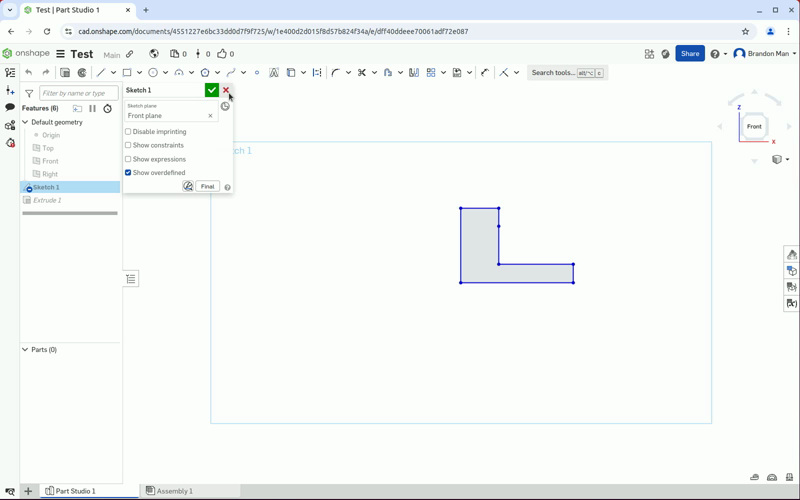
click(229, 92)
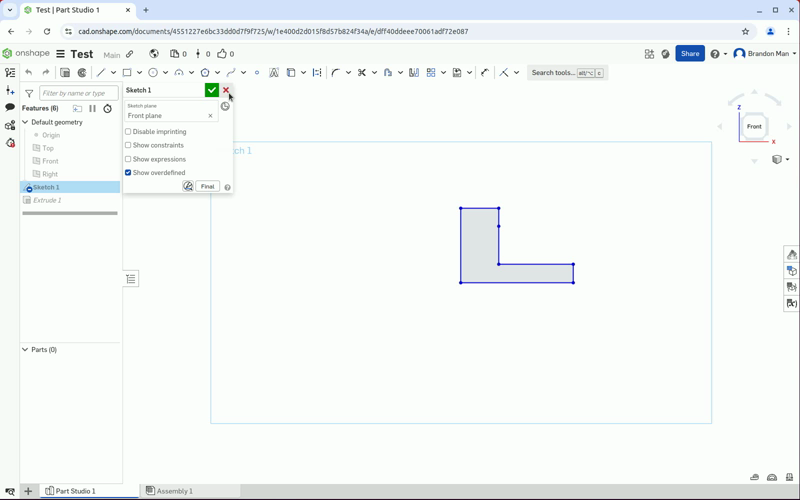
key(shift+s)
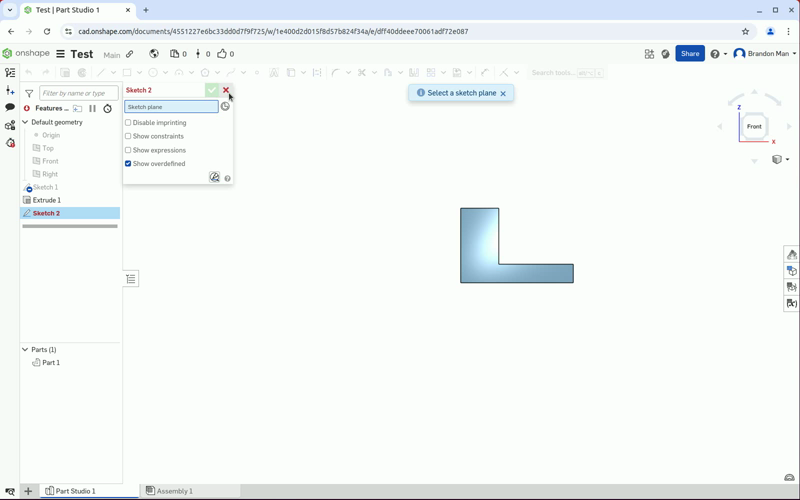
mouse_move(73, 163)
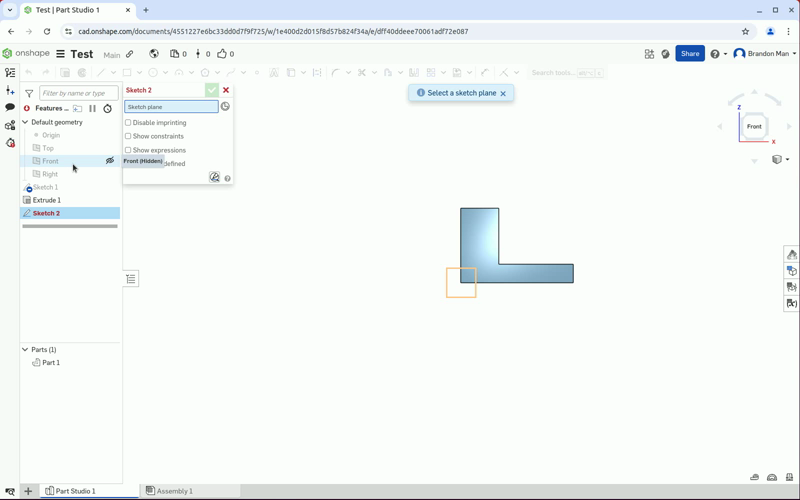
click(73, 163)
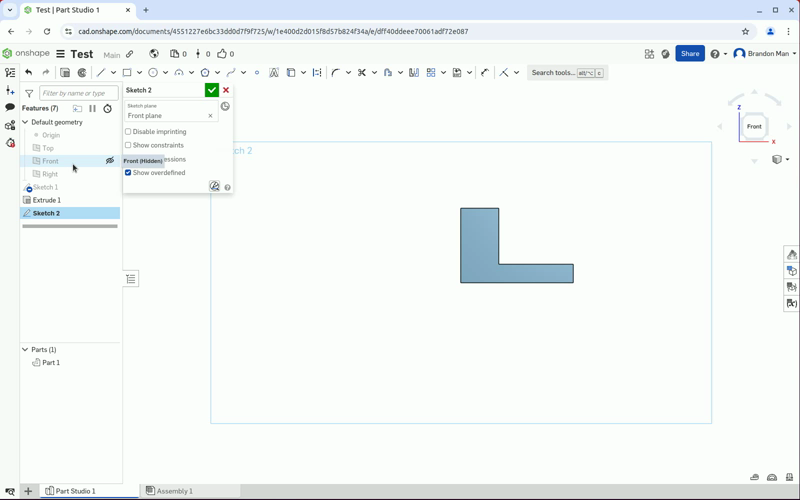
mouse_move(73, 352)
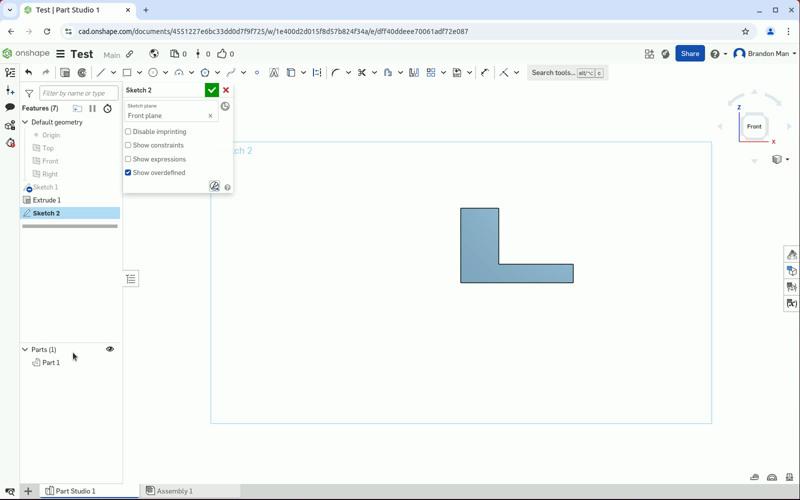
key(y)
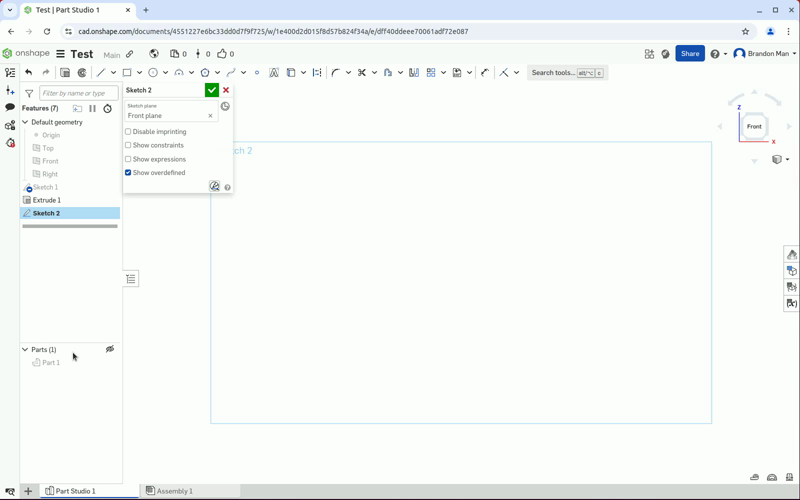
key(l)
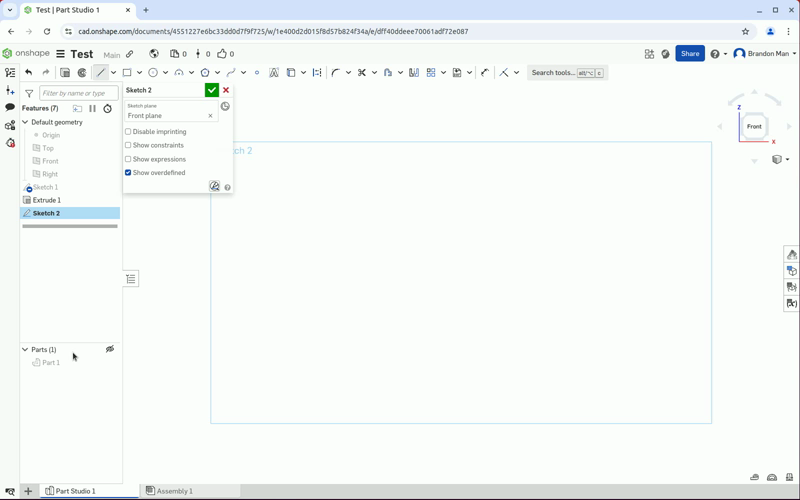
key_down(shift)
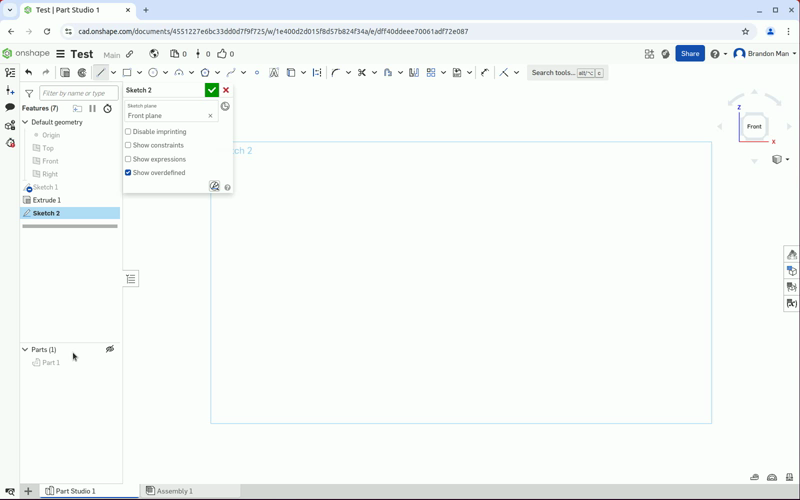
mouse_move(498, 264)
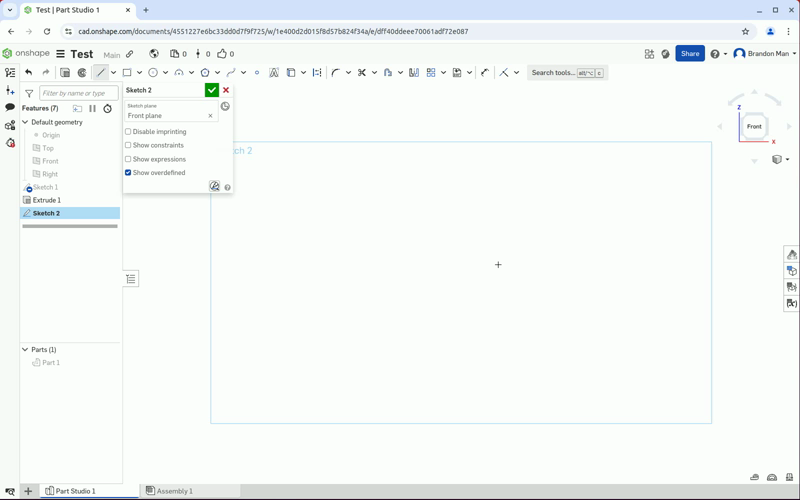
click(498, 264)
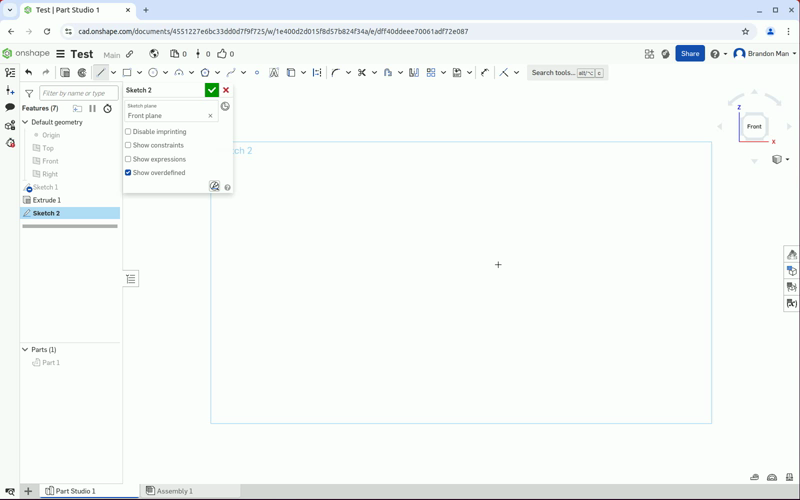
key_up(shift)
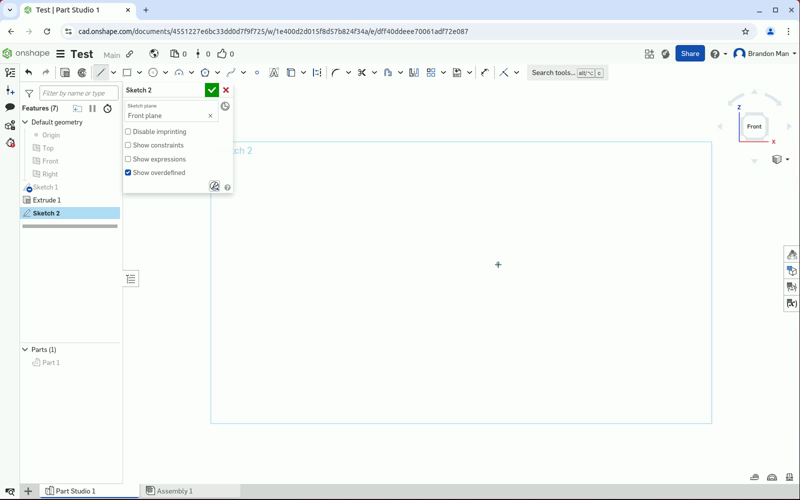
key_down(shift)
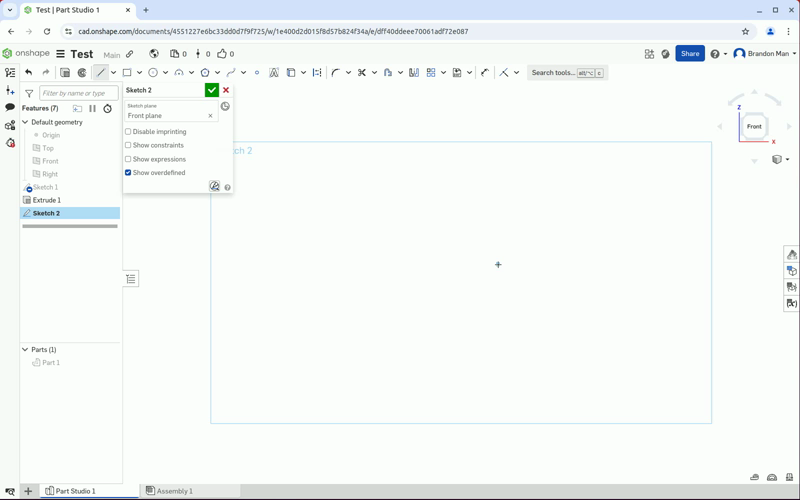
mouse_move(573, 264)
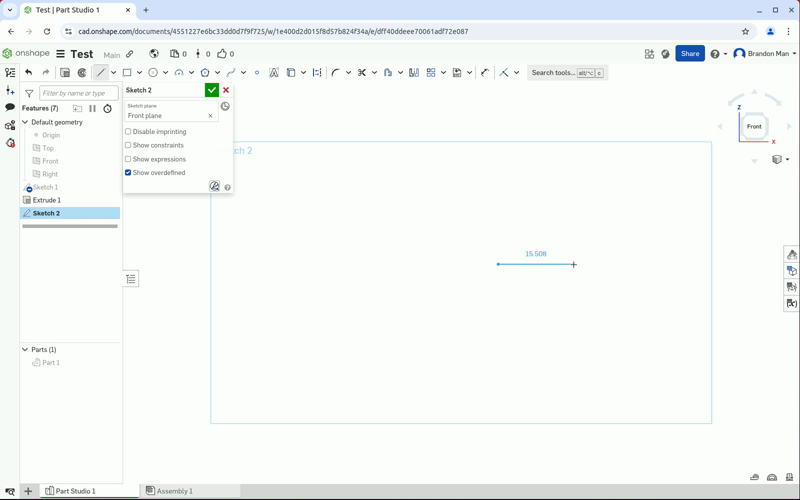
click(573, 264)
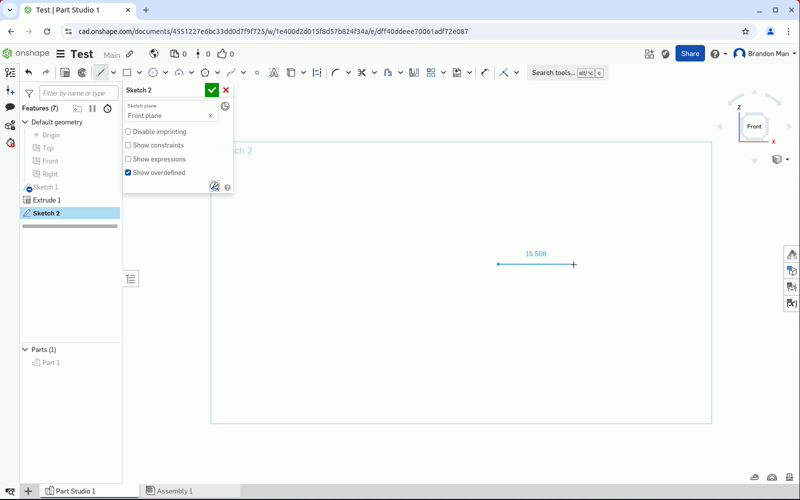
key_up(shift)
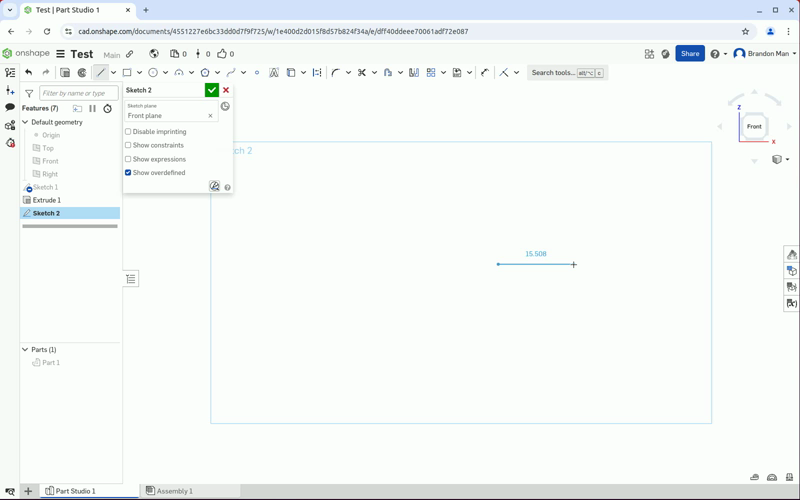
key_down(shift)
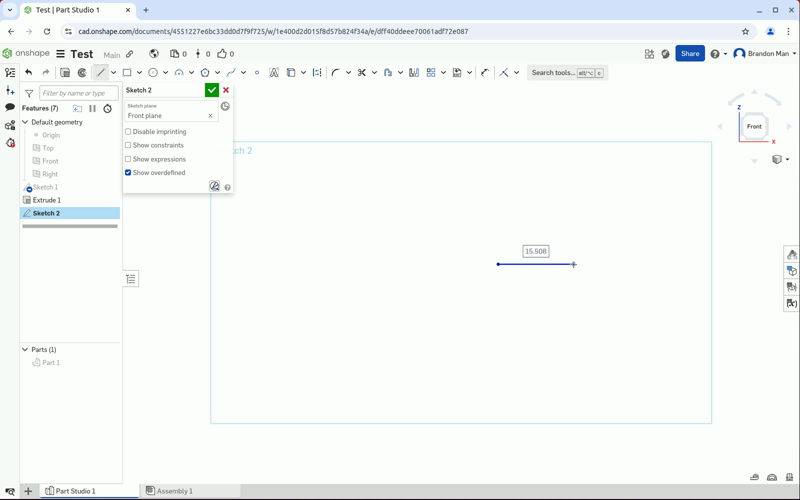
mouse_move(589, 264)
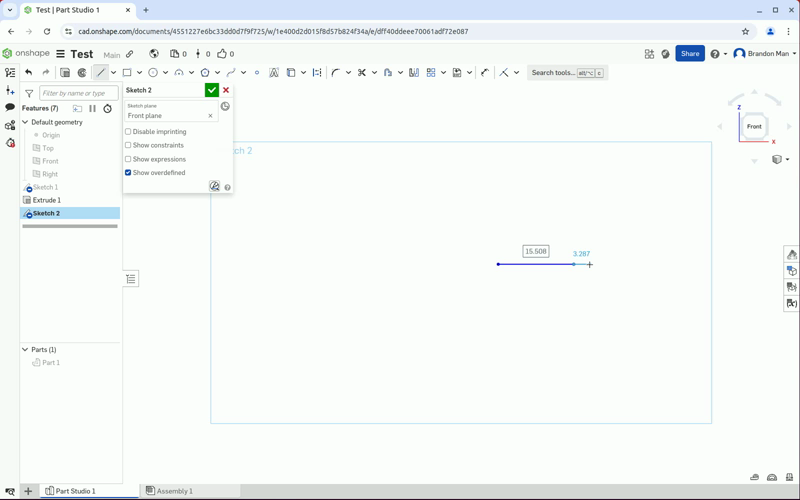
mouse_move(573, 226)
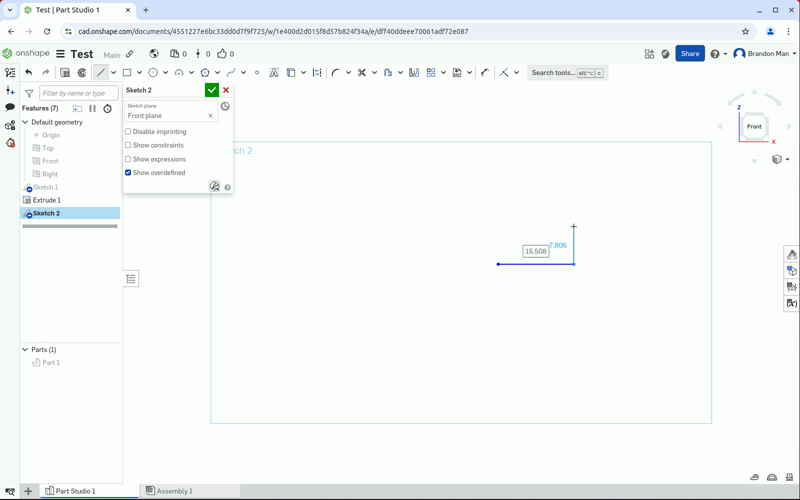
click(573, 226)
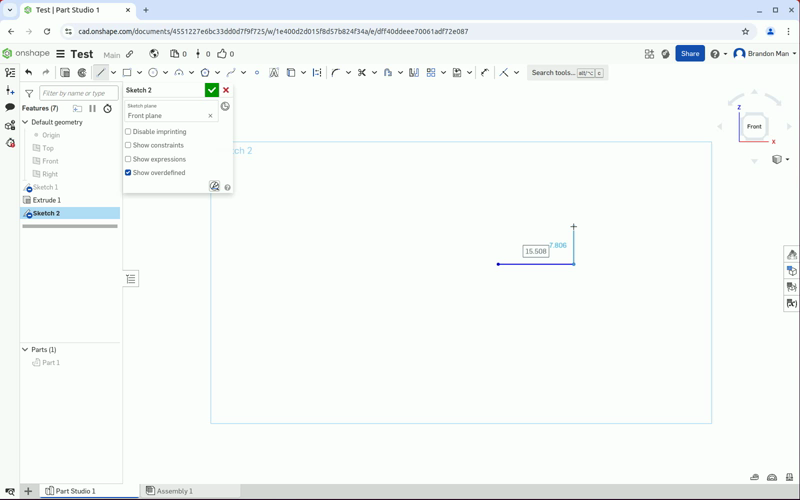
key_up(shift)
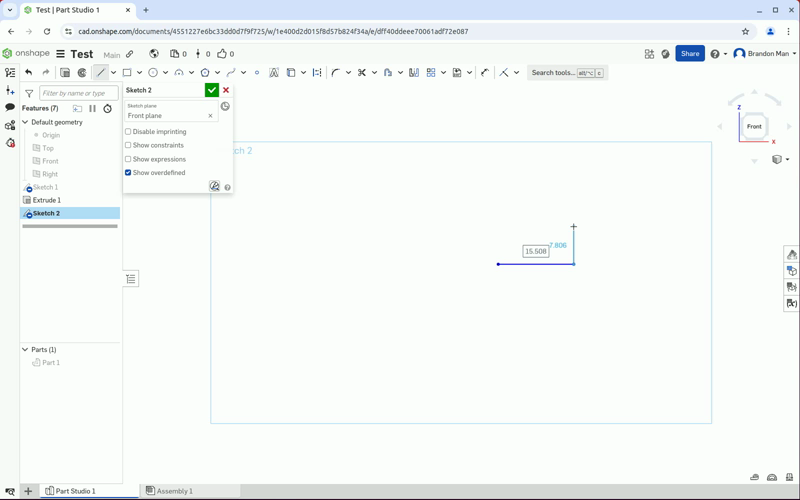
key_down(shift)
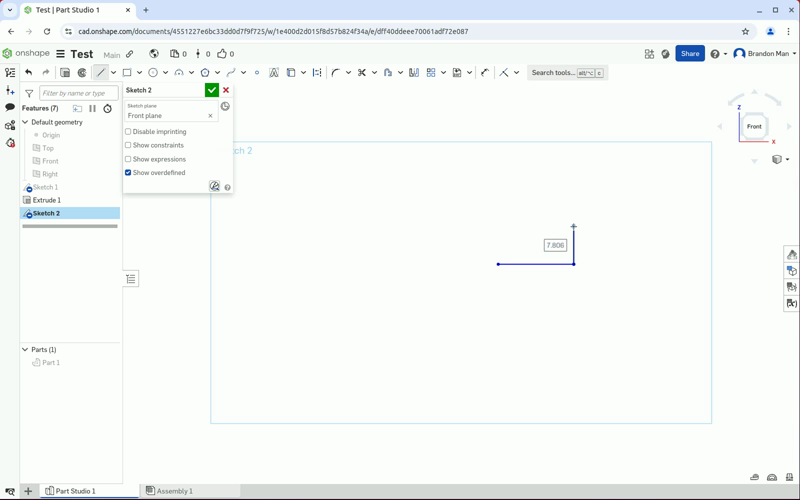
mouse_move(498, 226)
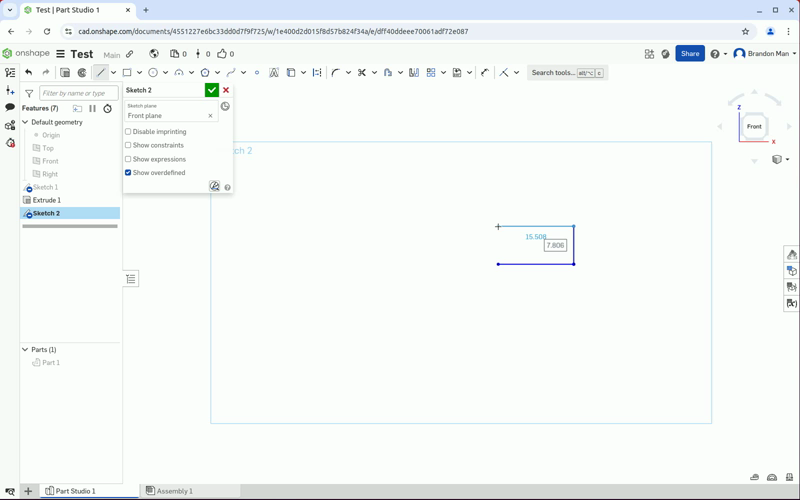
click(498, 226)
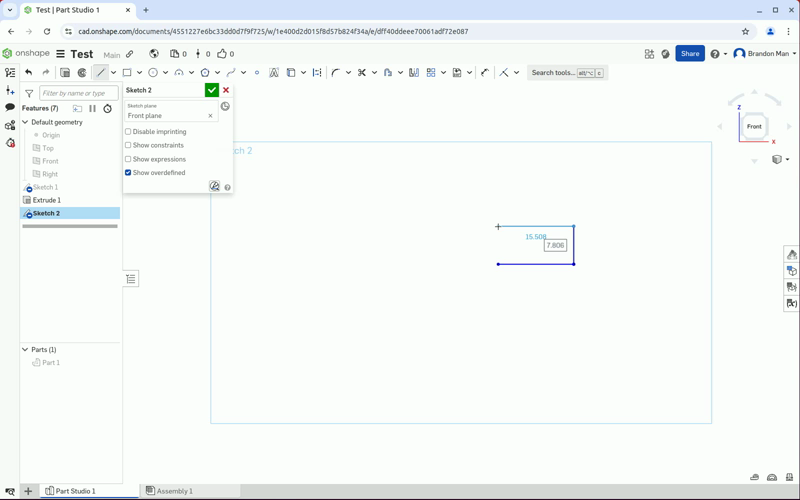
key_up(shift)
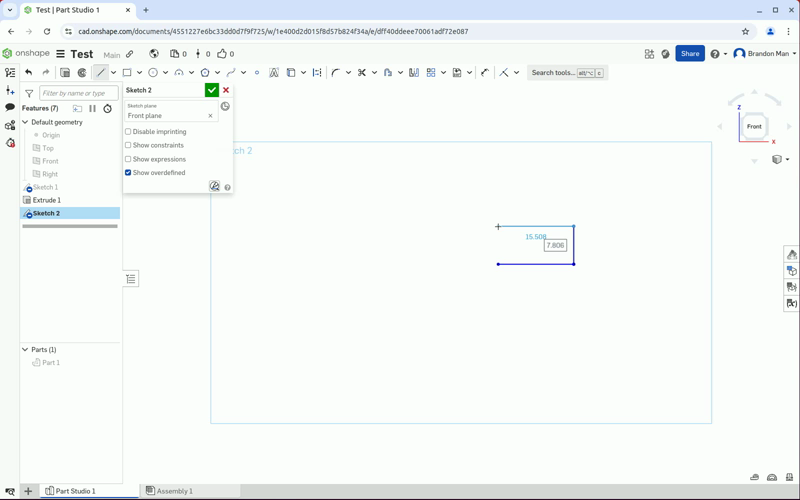
mouse_move(528, 226)
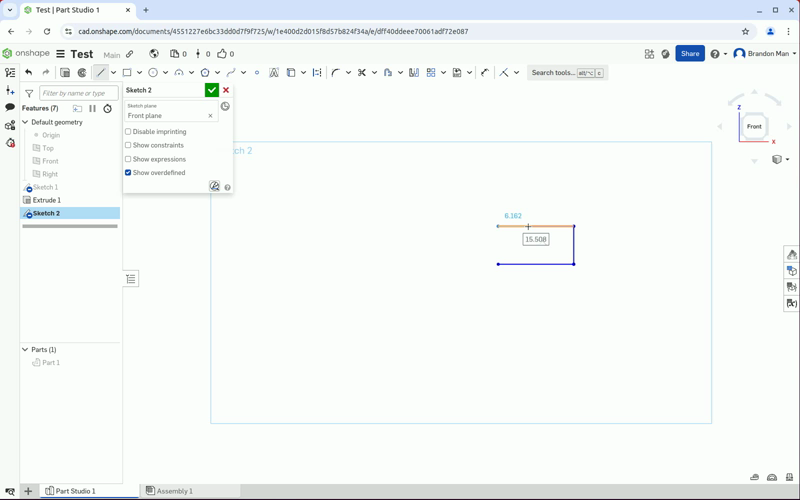
key_down(shift)
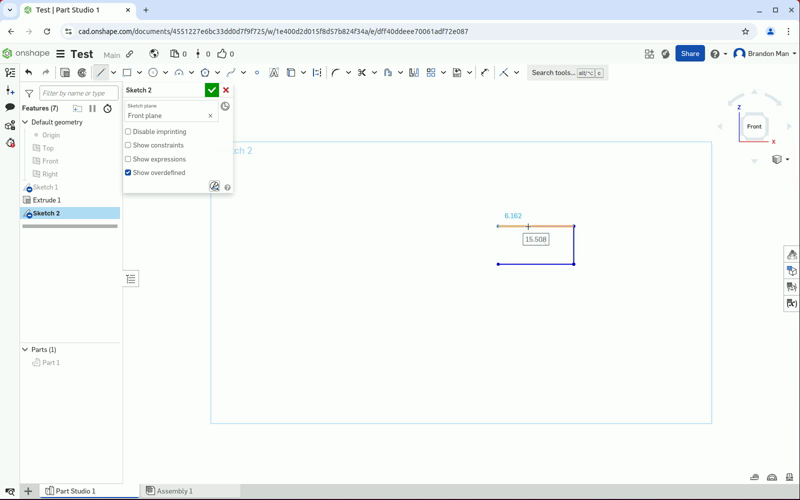
mouse_move(498, 264)
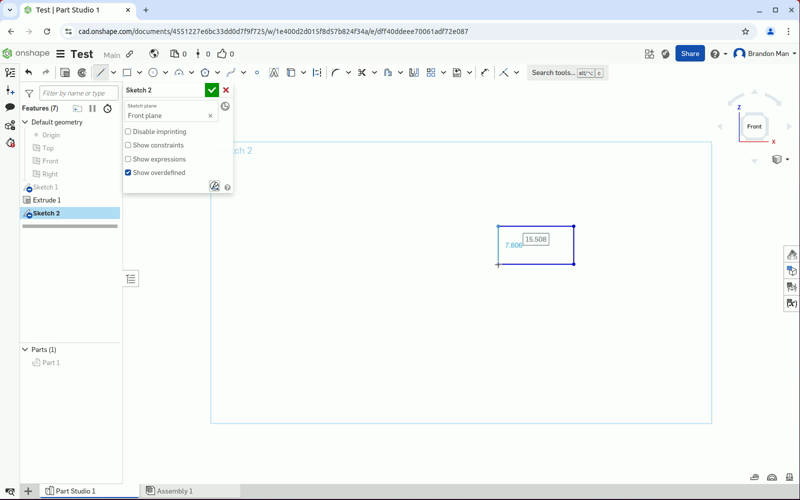
key_up(shift)
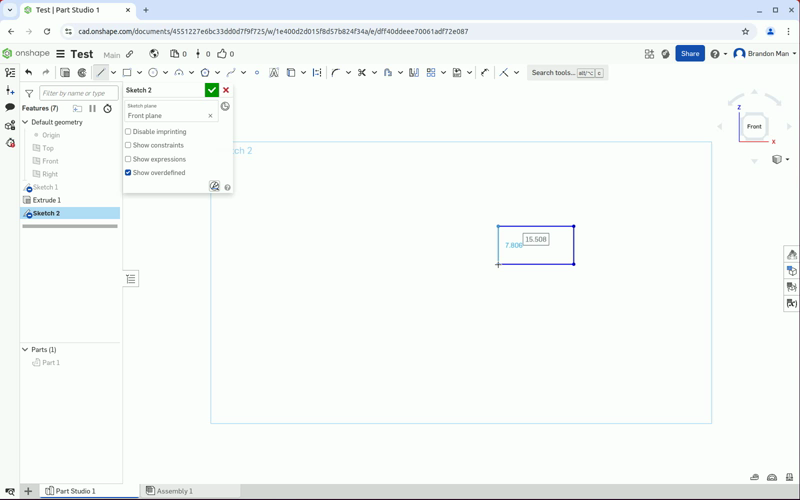
click(498, 264)
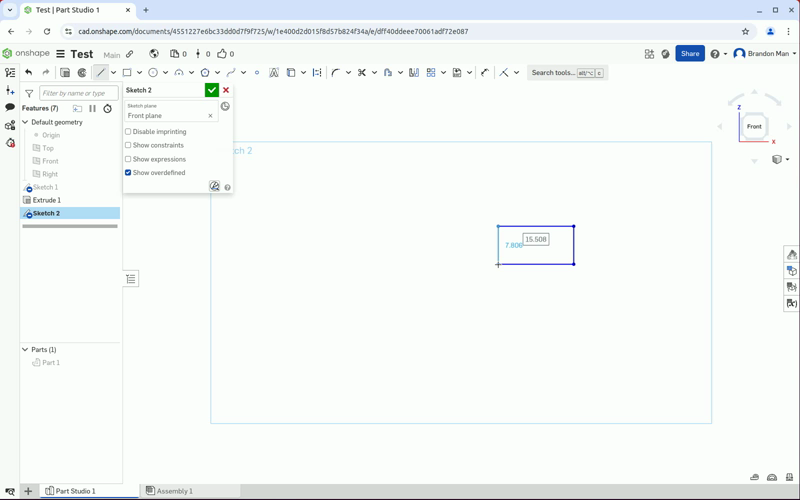
key(esc)
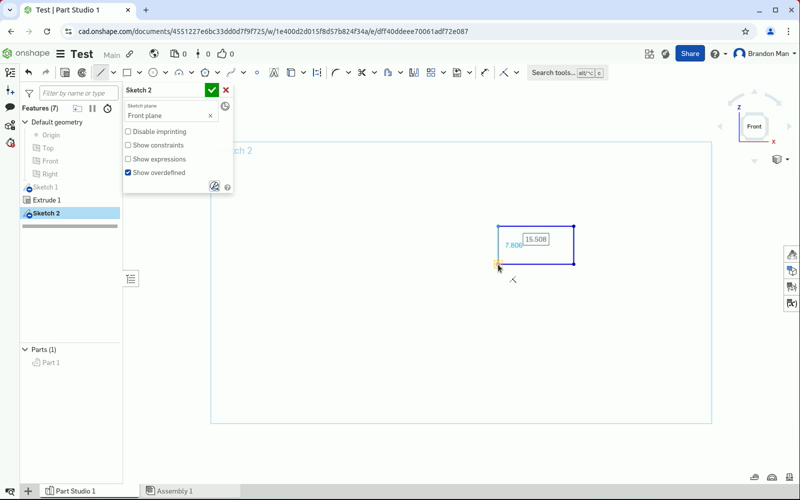
mouse_move(554, 257)
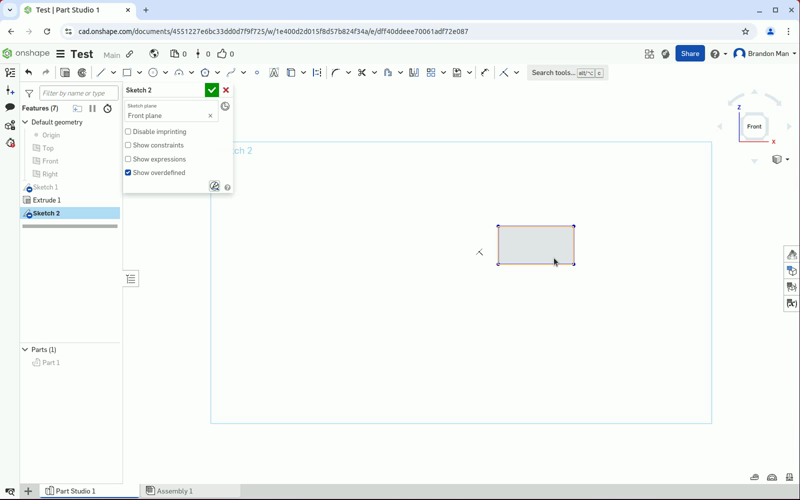
click(554, 257)
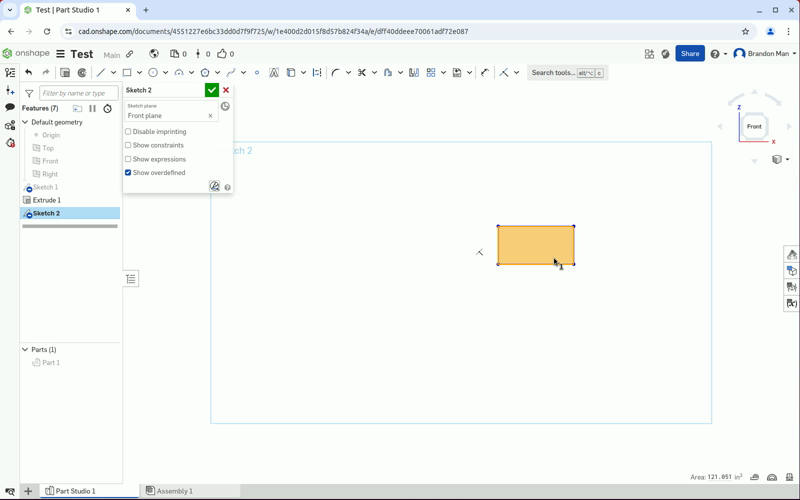
mouse_move(73, 352)
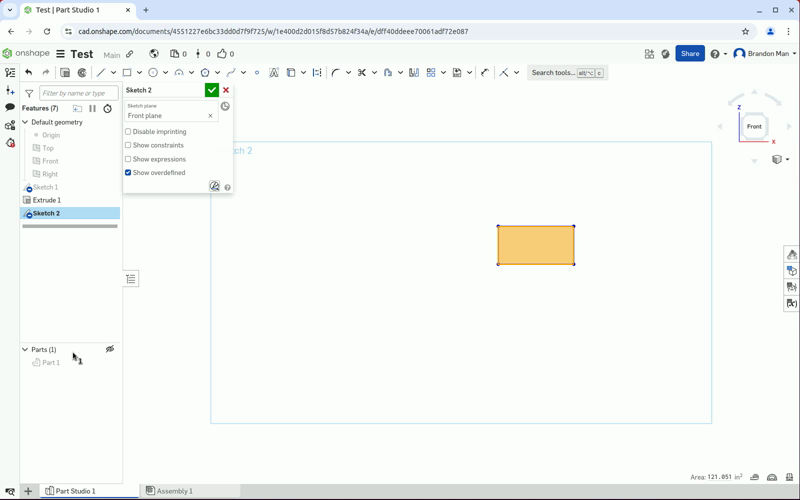
key(shift+y)
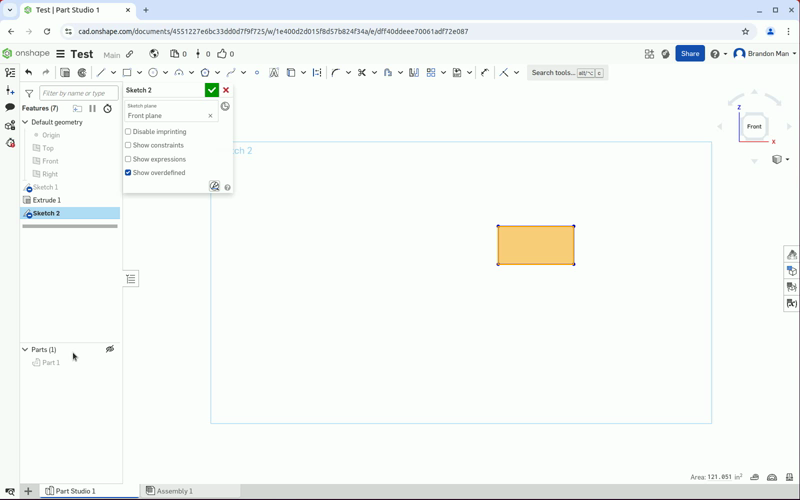
key(shift+e)
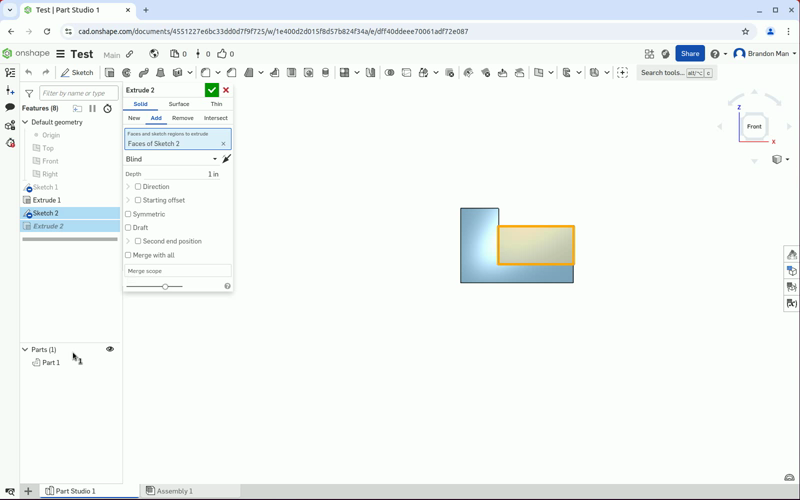
mouse_move(143, 106)
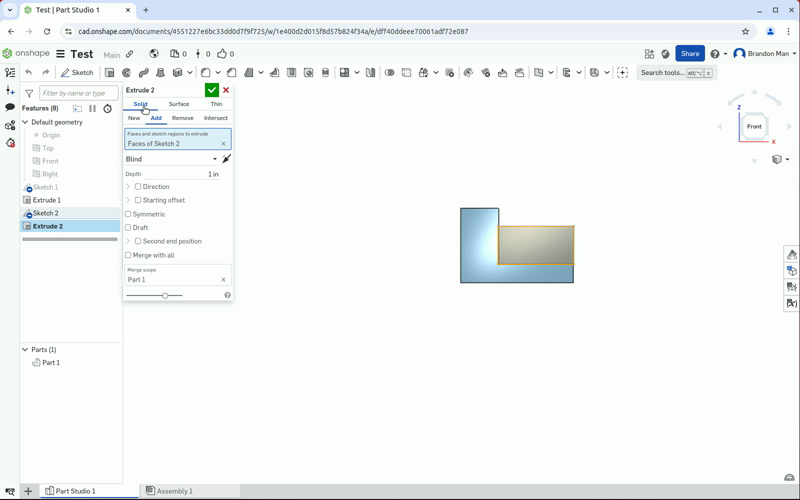
click(143, 106)
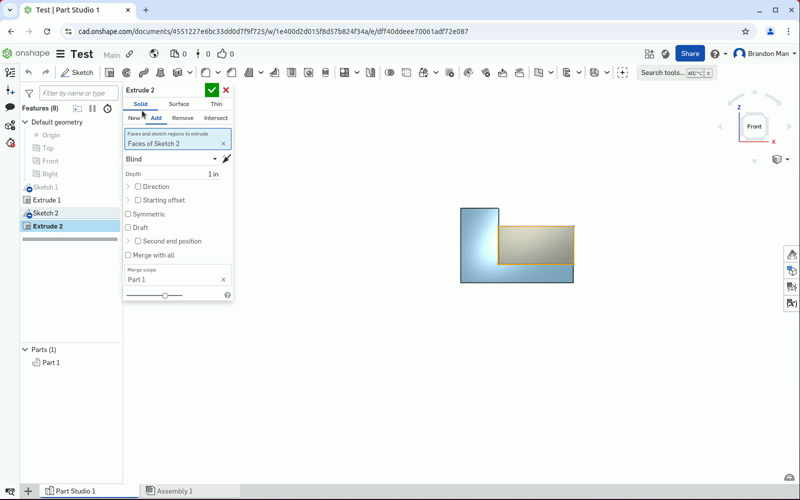
mouse_move(137, 120)
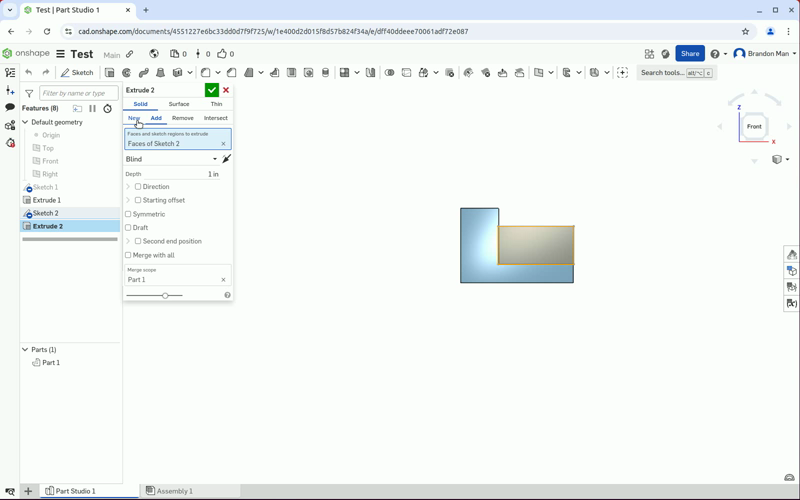
click(137, 120)
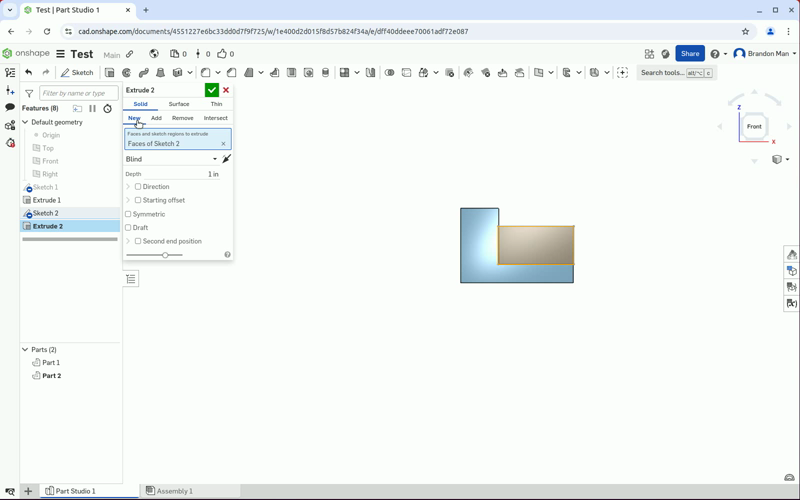
key(tab, 4)
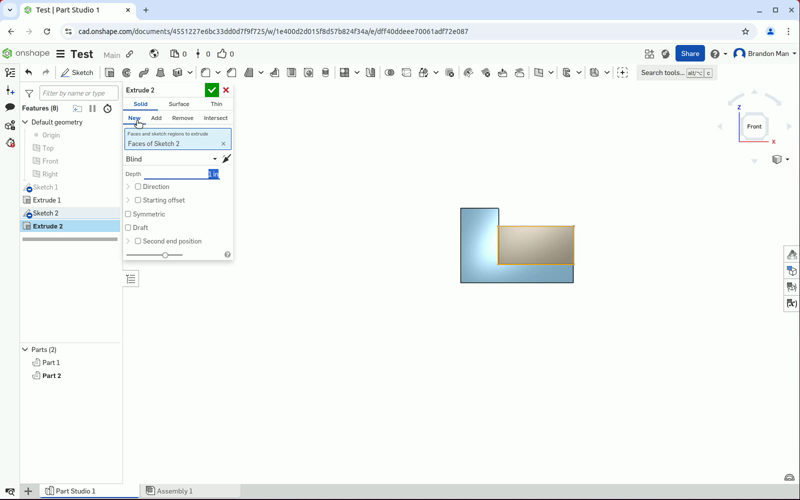
text(15.406)
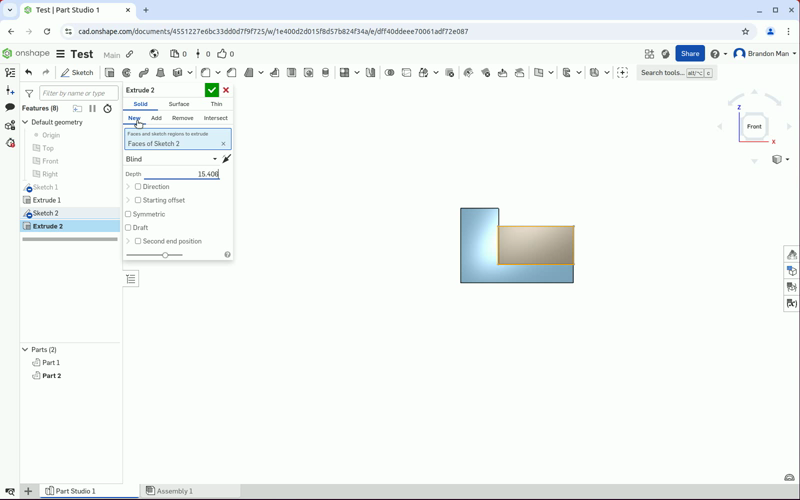
key(tab, 3)
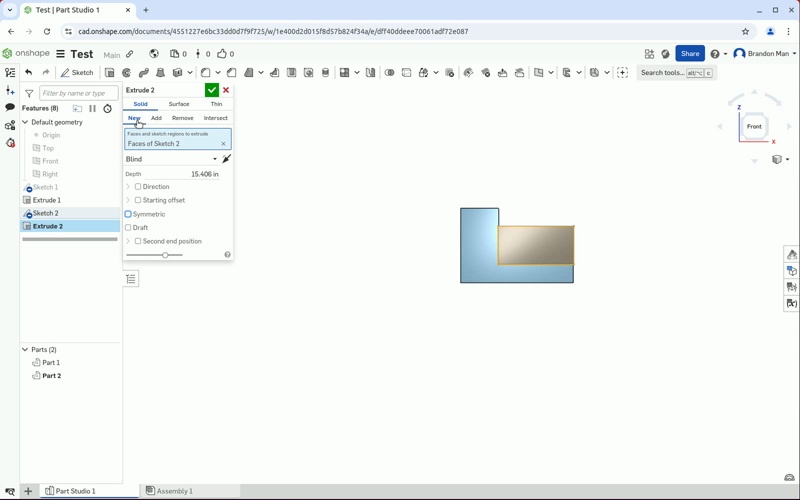
key(space)
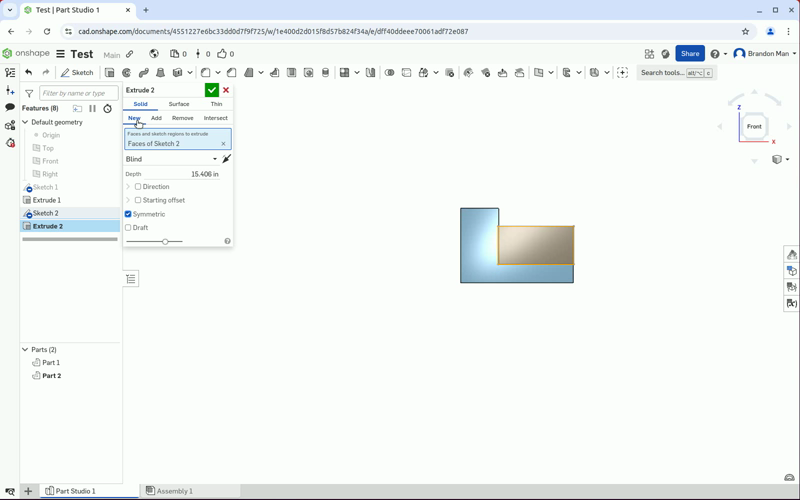
key(enter)
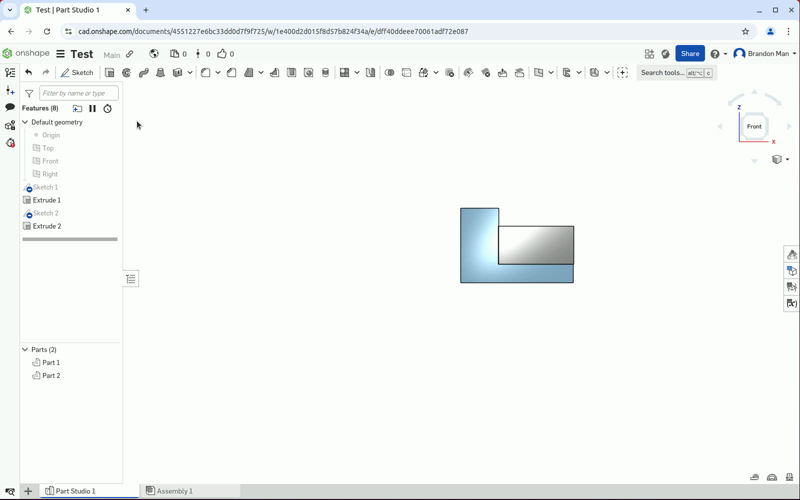
key(shift+h)
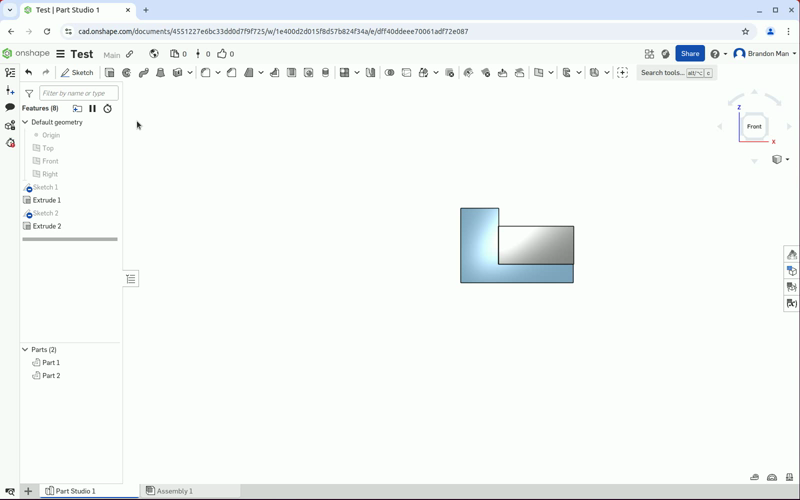
key(shift+h)
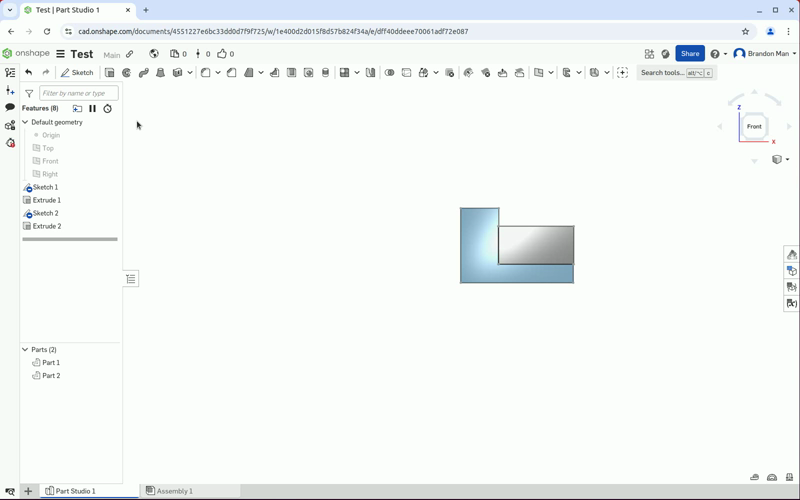
key(shift+7)
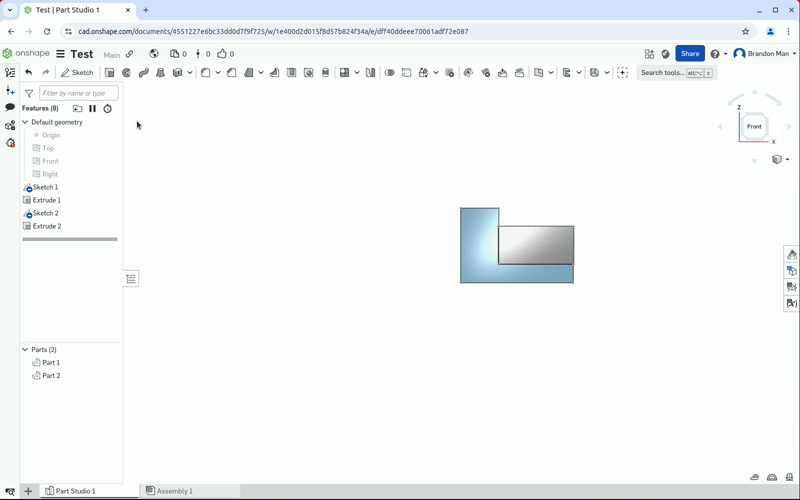
key(left, 2)
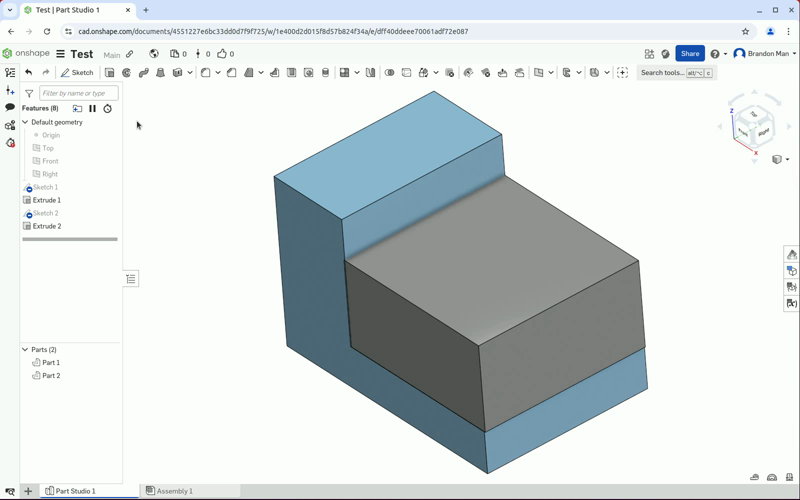
key(down, 2)
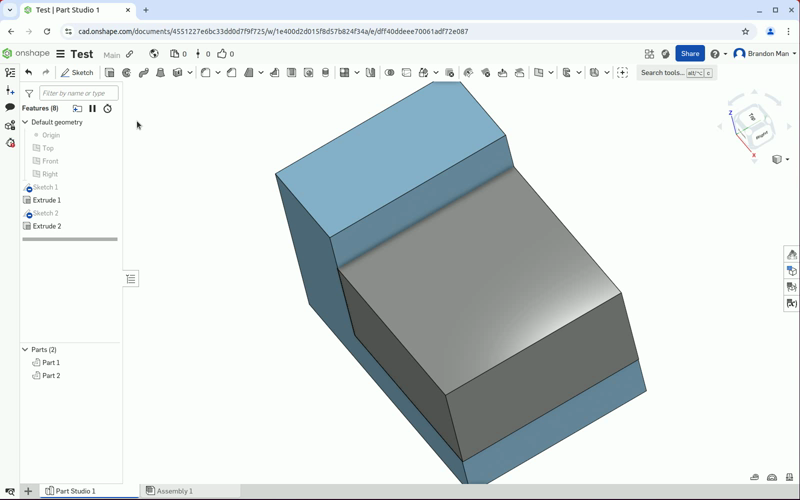
key(up, 2)
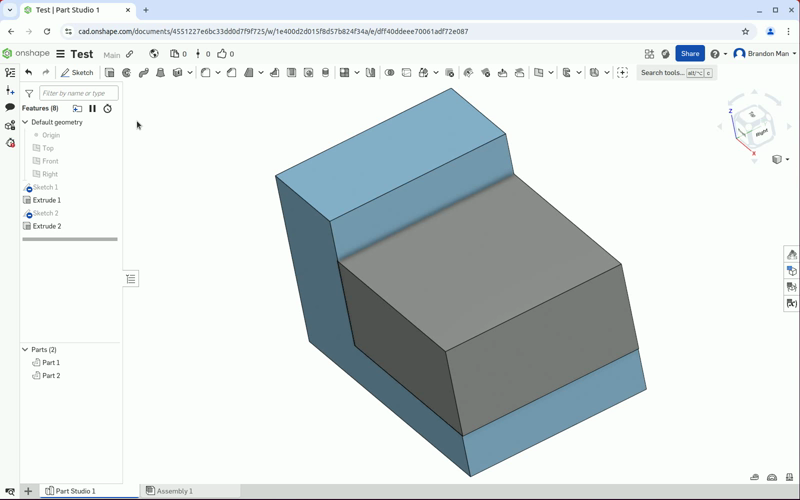
key(right, 2)
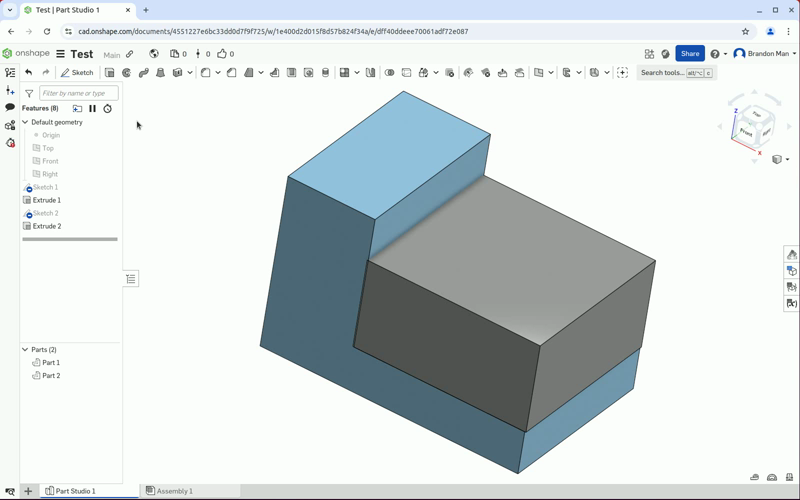
mouse_move(73, 189)
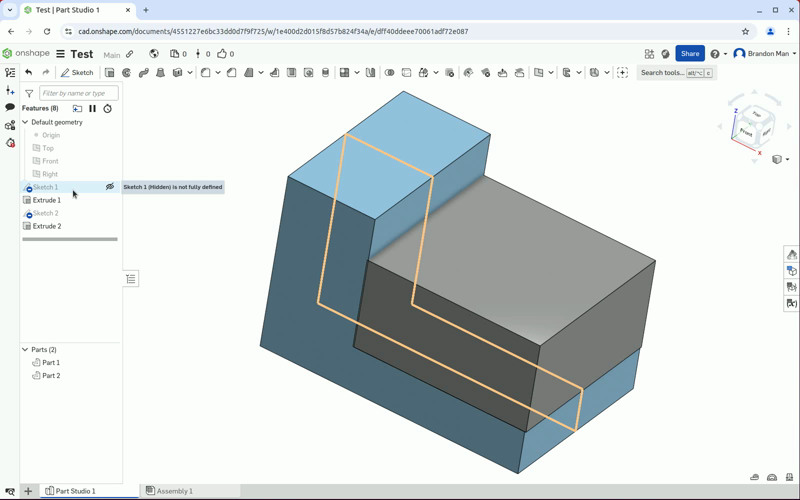
click(73, 189)